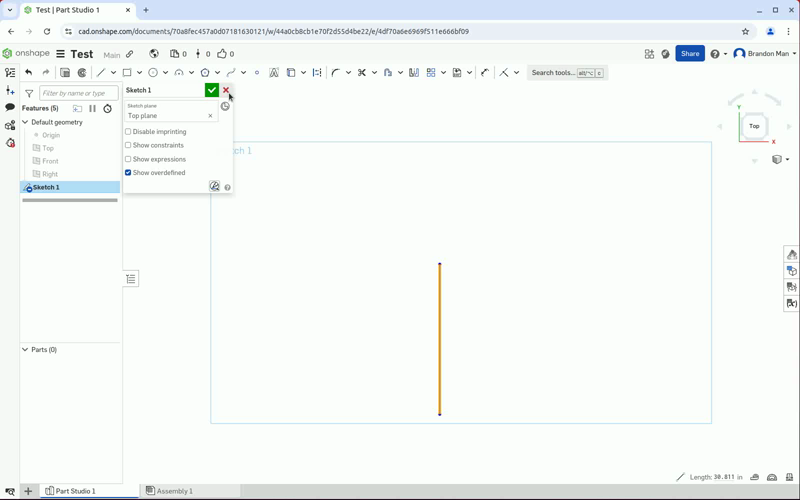
key(shift+h)
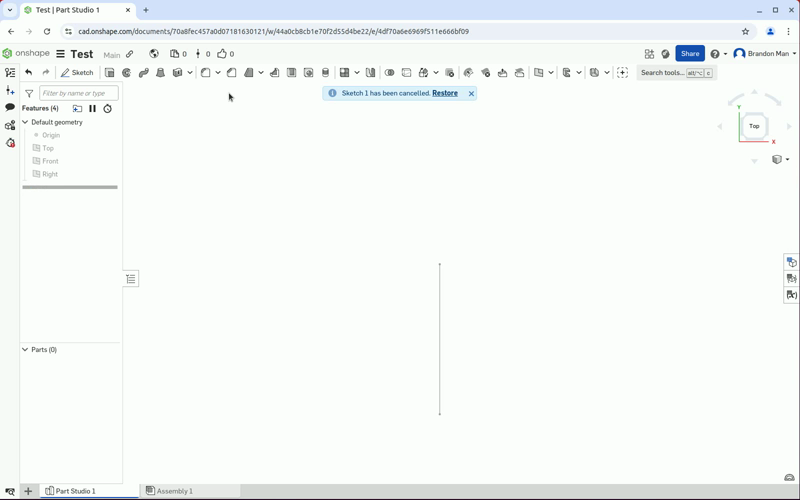
mouse_move(73, 352)
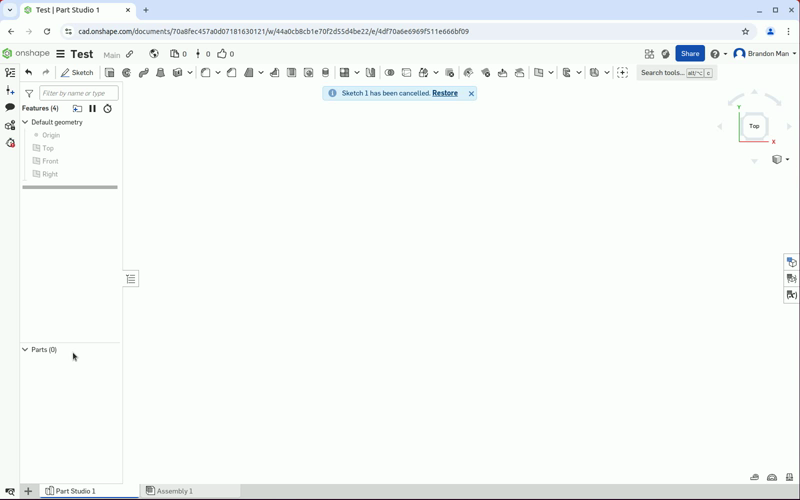
key(y)
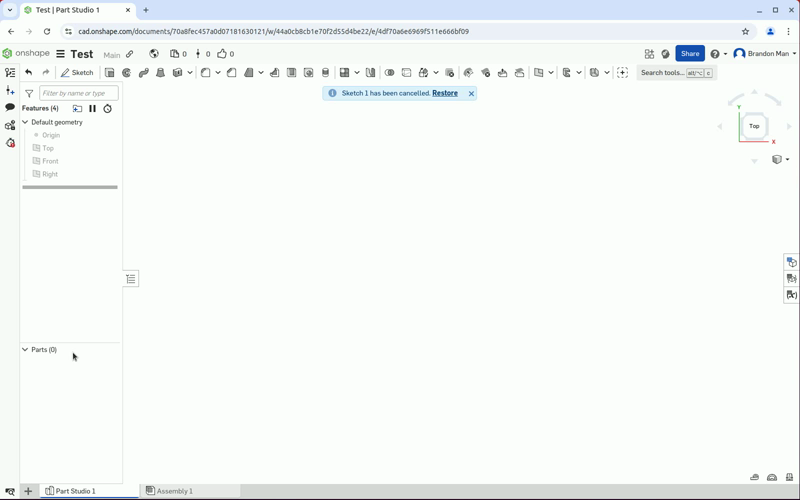
key(shift+p)
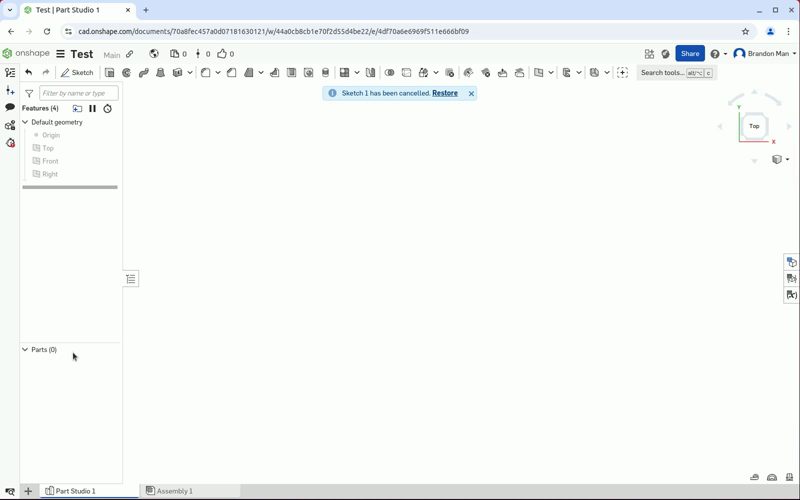
key(space)
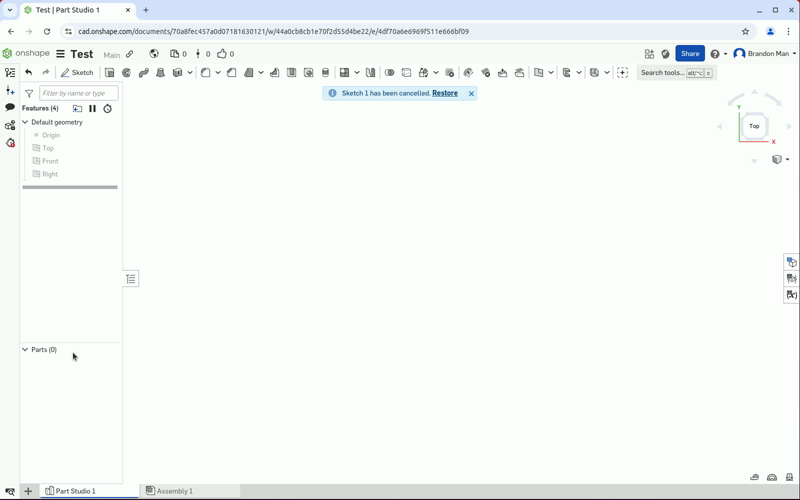
key_down(shift)
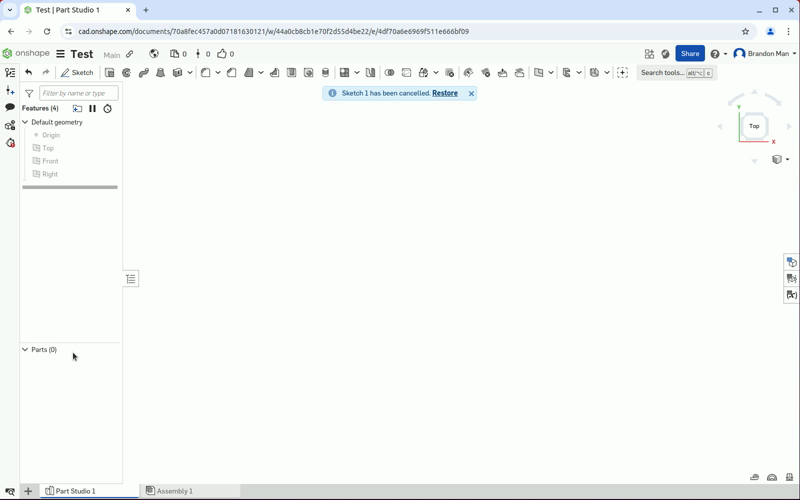
key(up)
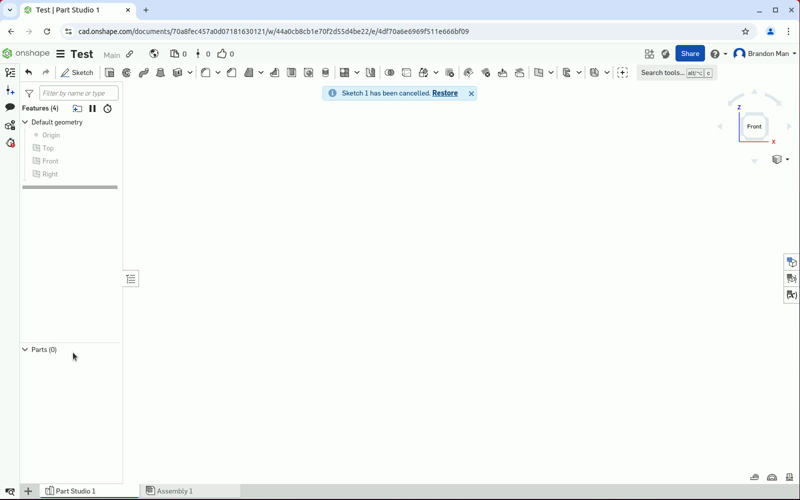
key_up(shift)
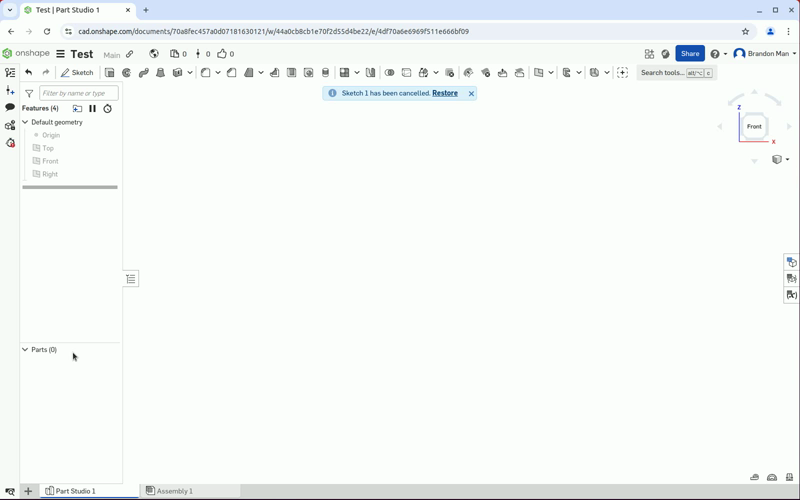
mouse_move(73, 352)
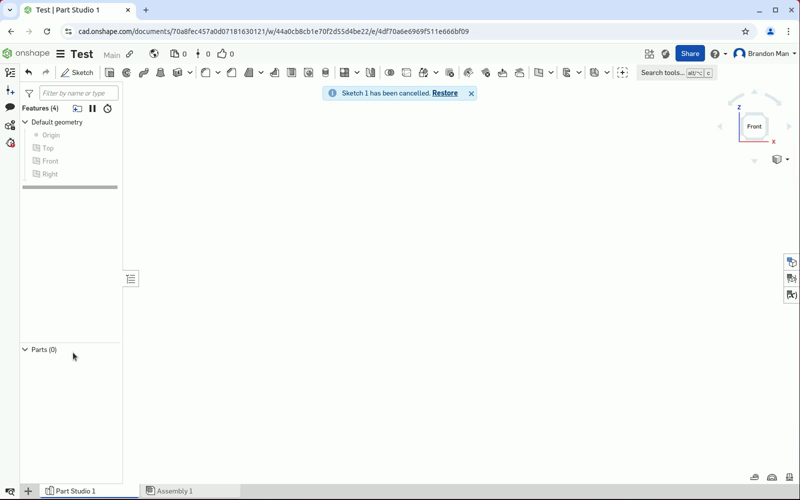
key(shift+y)
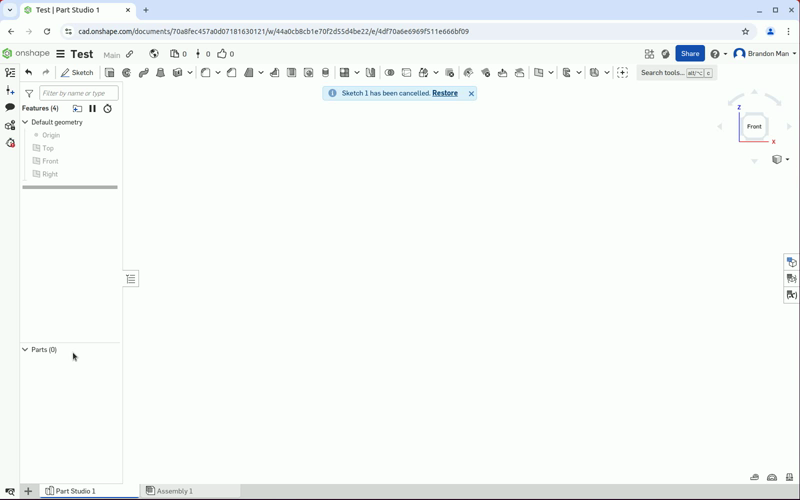
key(shift+s)
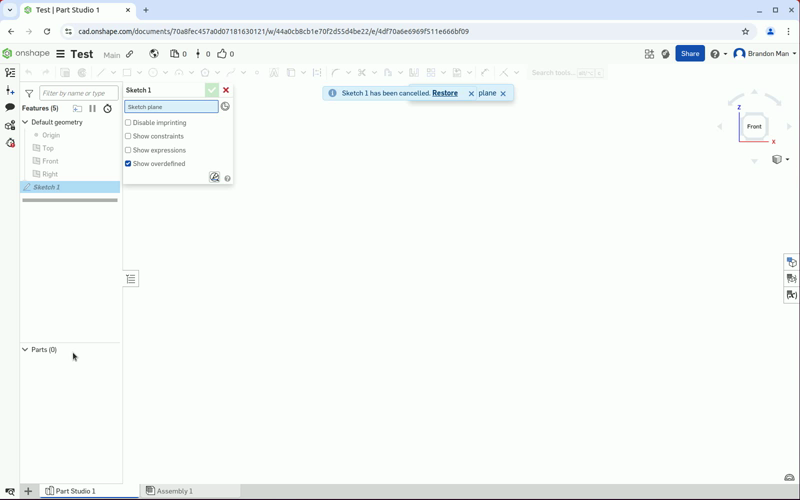
mouse_move(73, 163)
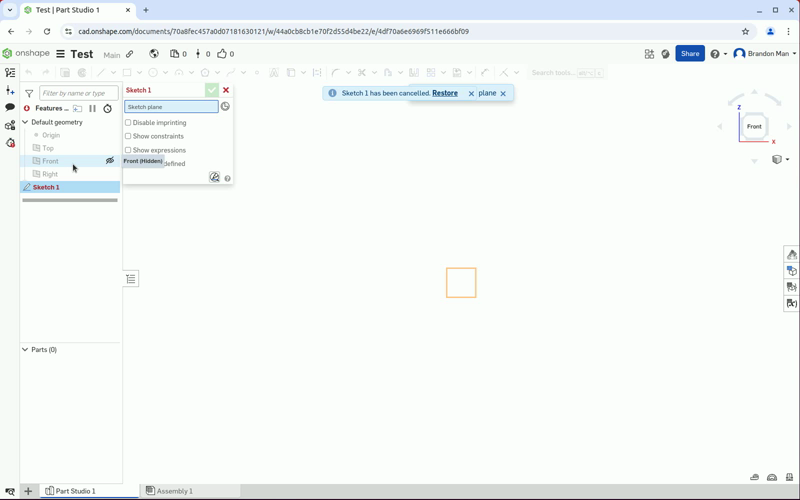
click(73, 163)
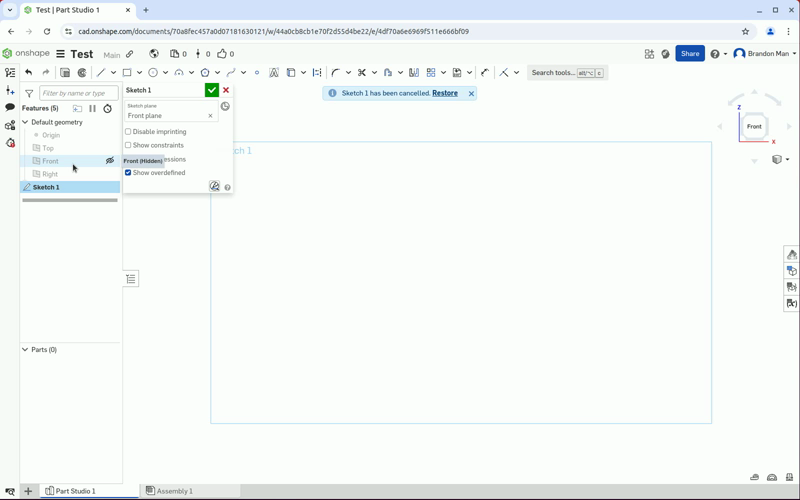
mouse_move(73, 352)
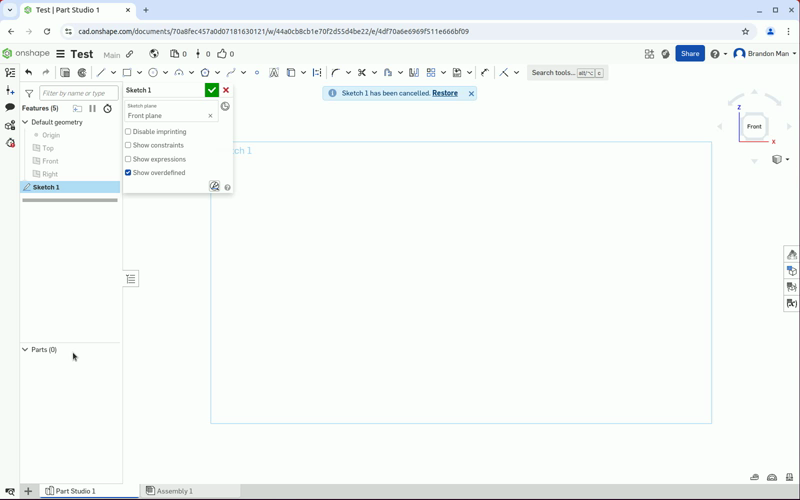
key(y)
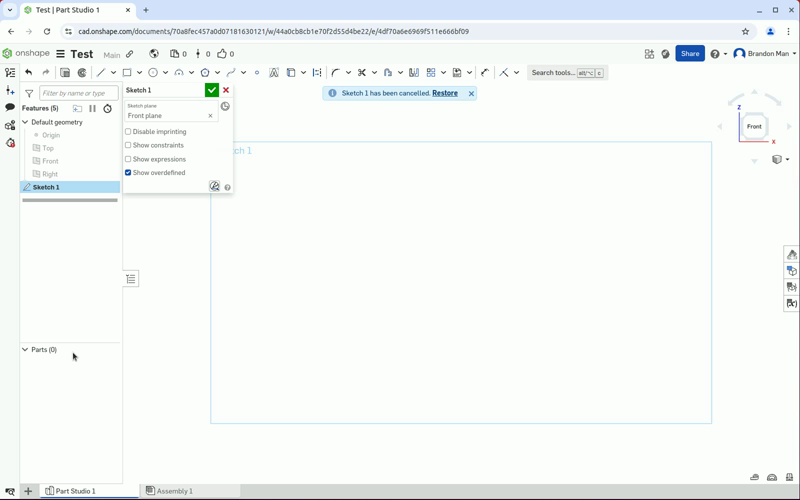
key(l)
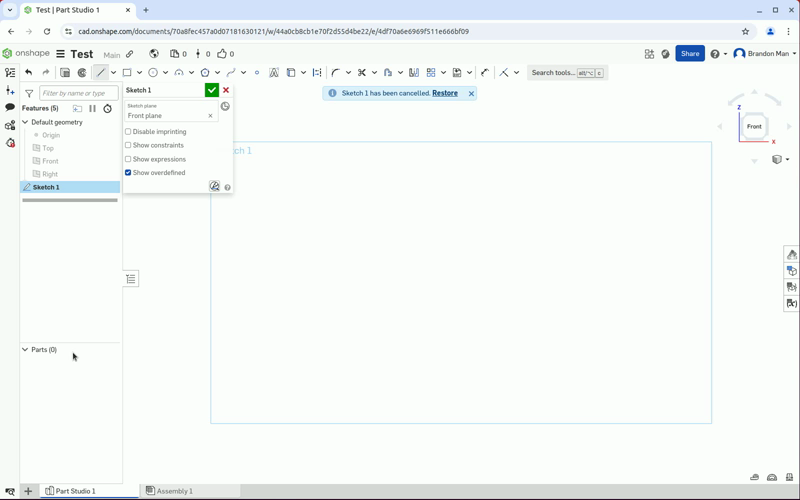
key_down(shift)
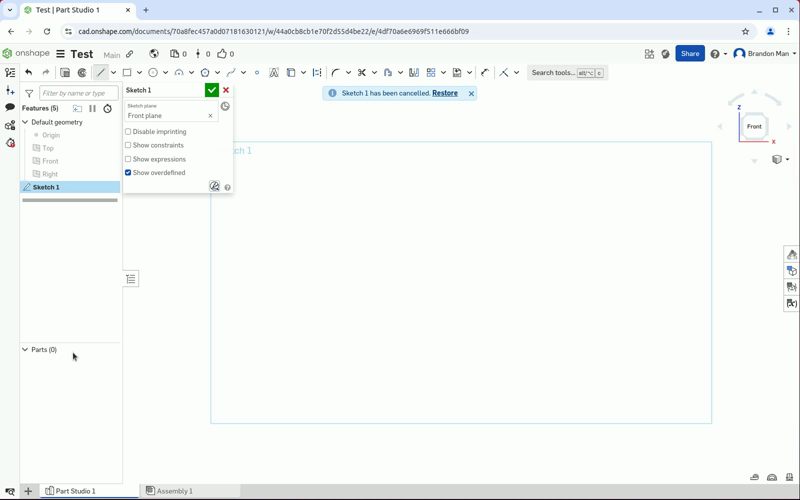
mouse_move(386, 207)
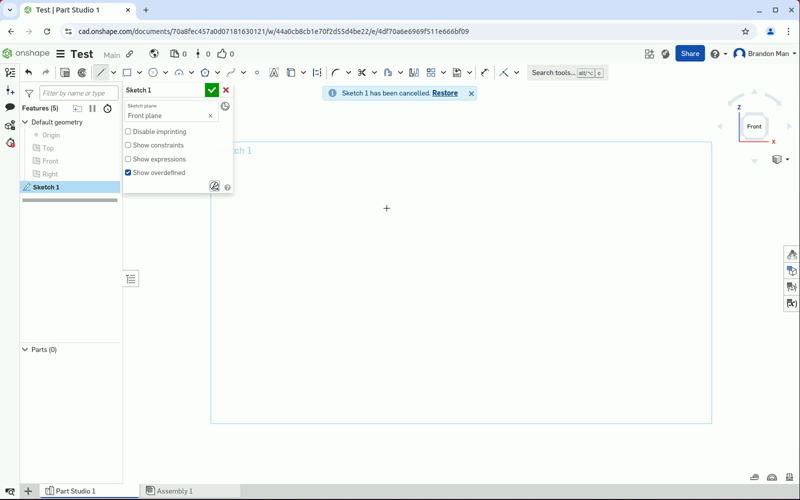
click(386, 207)
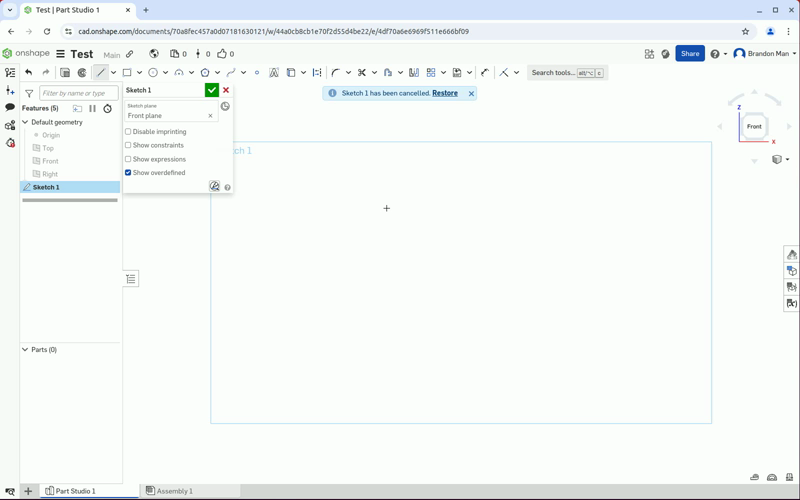
key_up(shift)
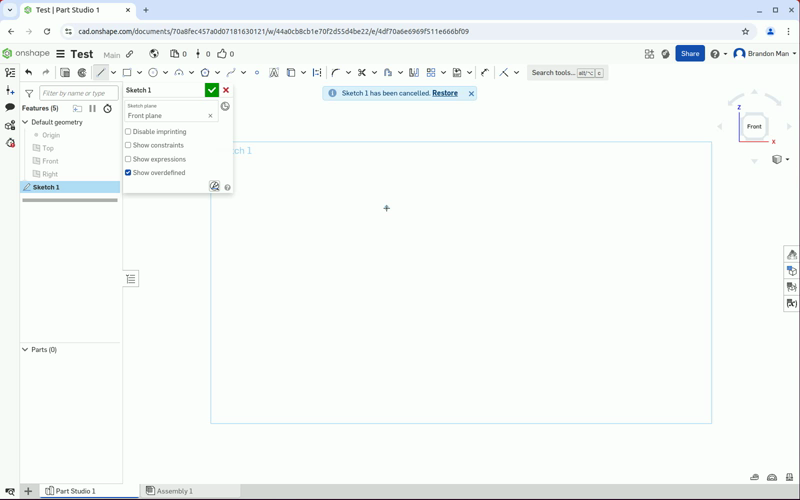
key_down(shift)
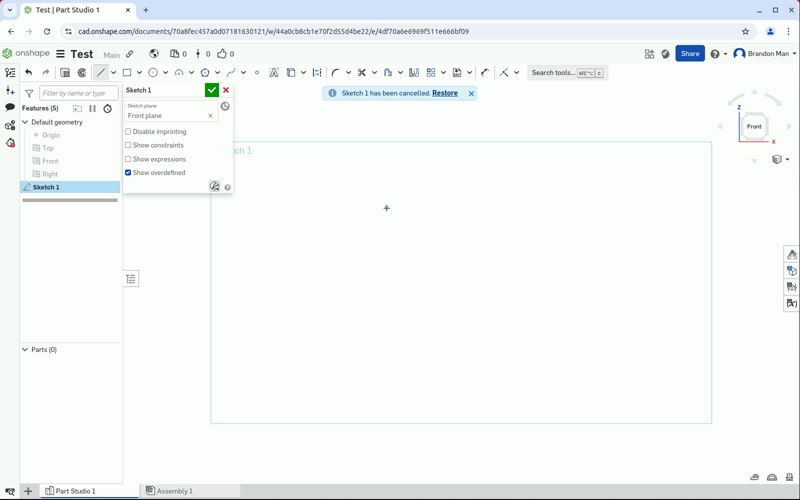
mouse_move(462, 207)
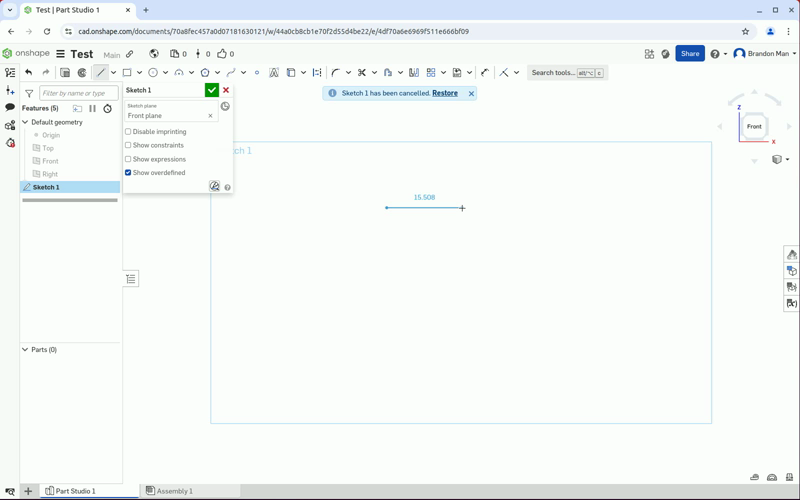
click(462, 207)
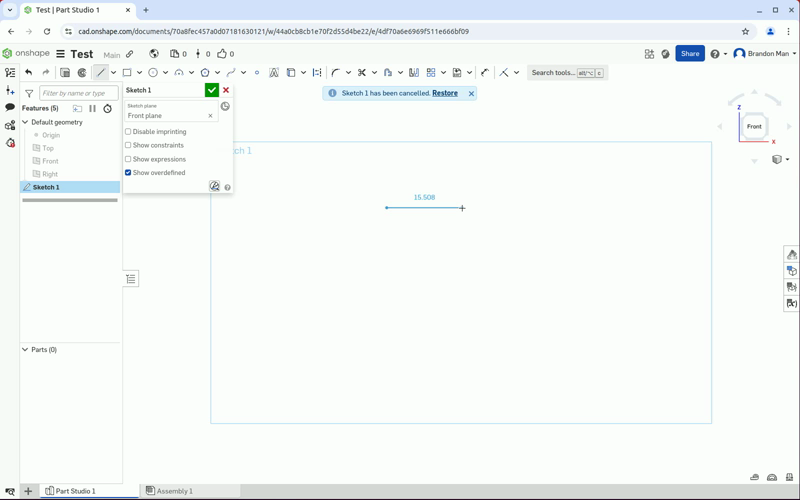
key_up(shift)
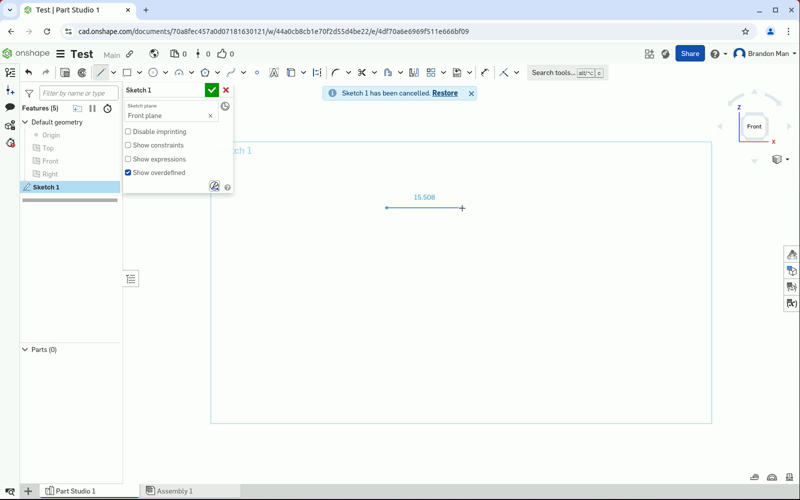
key(esc)
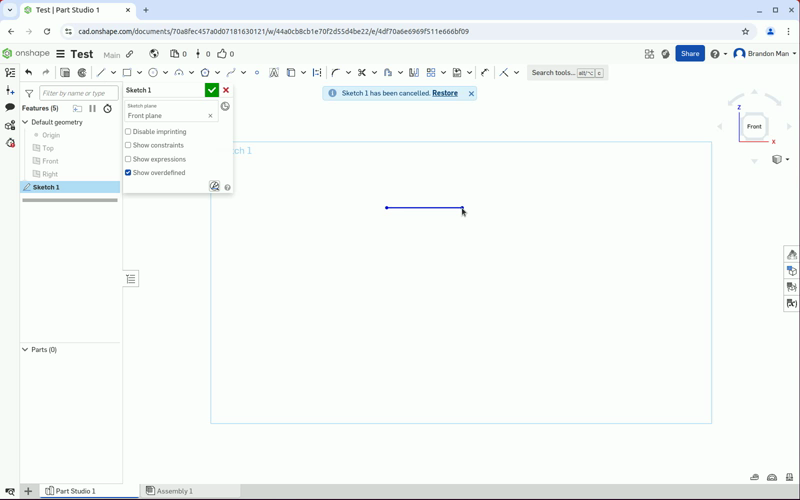
key(a)
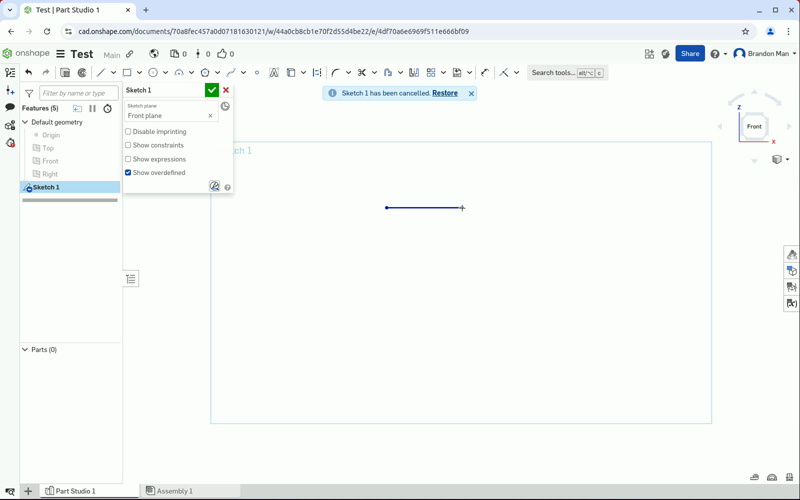
mouse_move(462, 207)
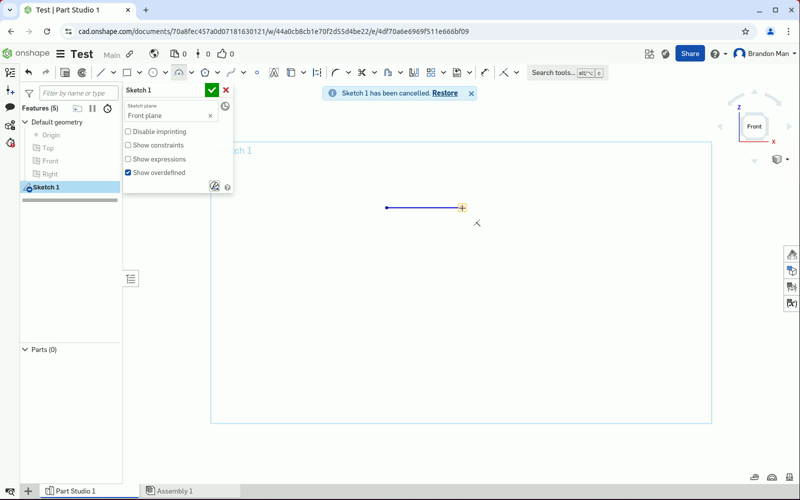
click(462, 207)
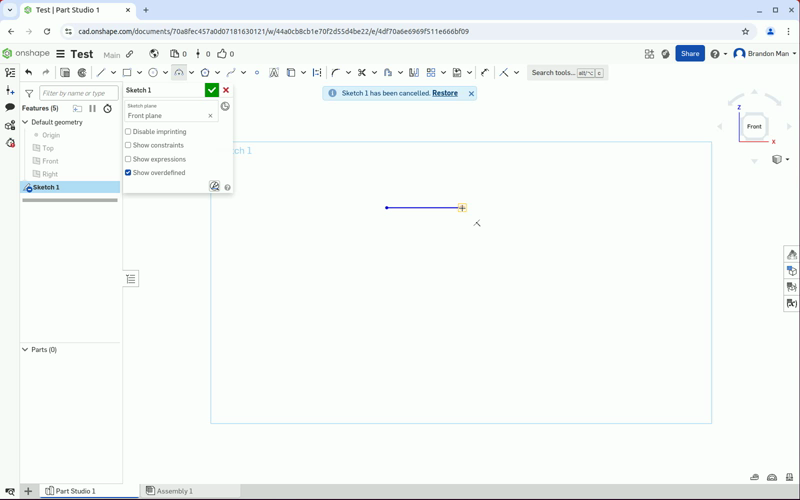
mouse_move(386, 207)
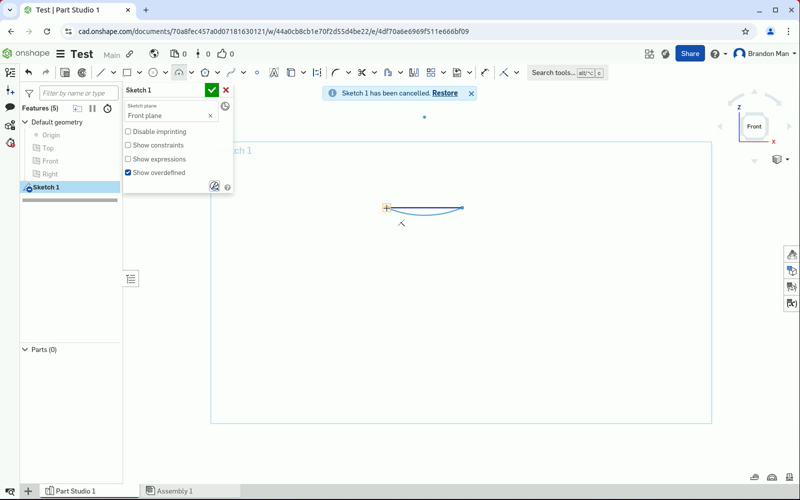
click(386, 207)
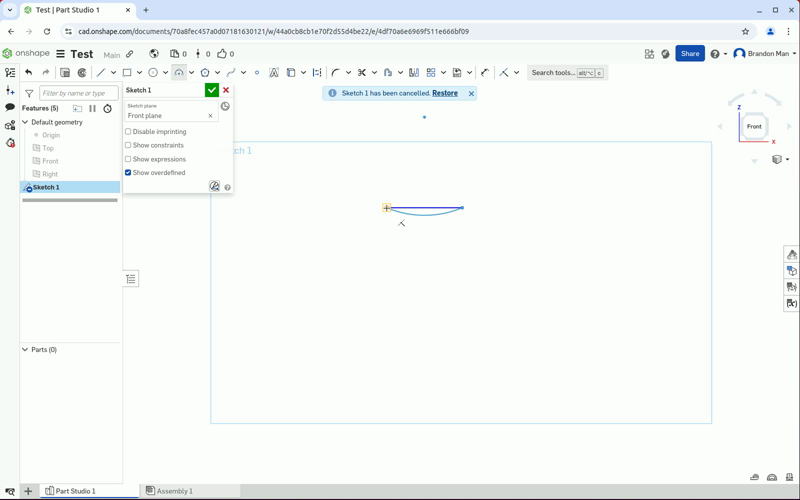
key_down(shift)
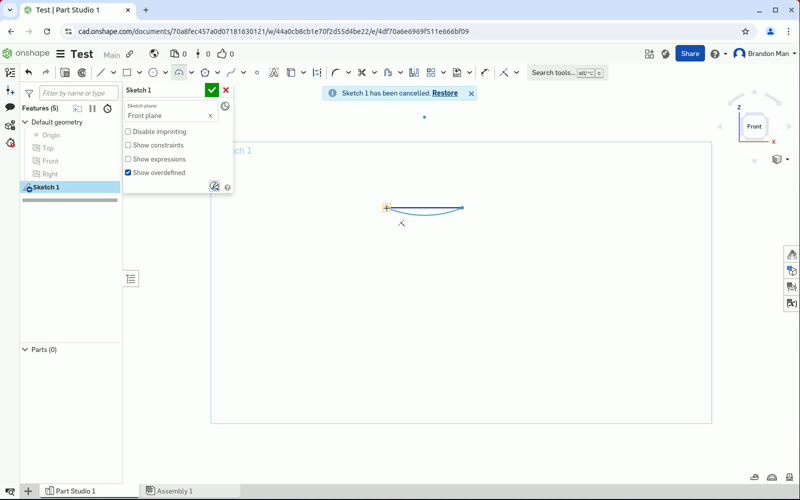
mouse_move(424, 170)
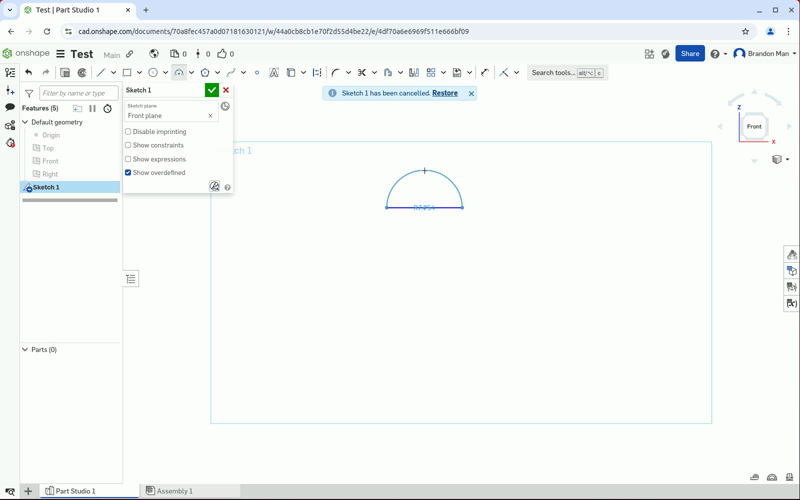
click(424, 170)
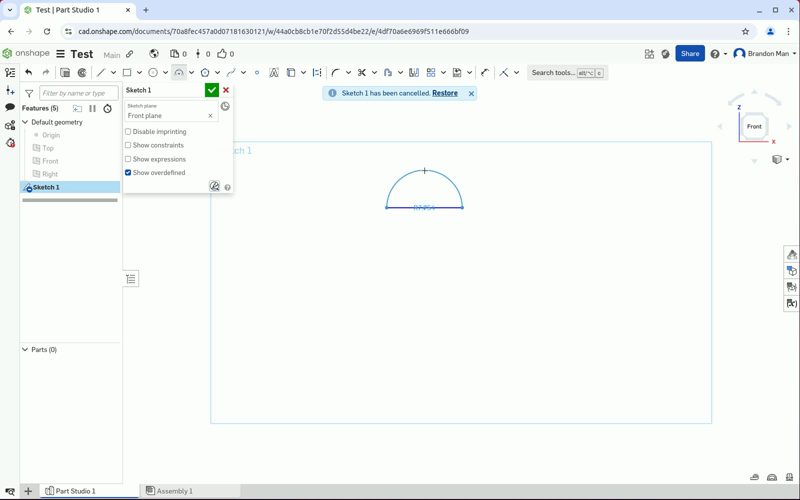
key_up(shift)
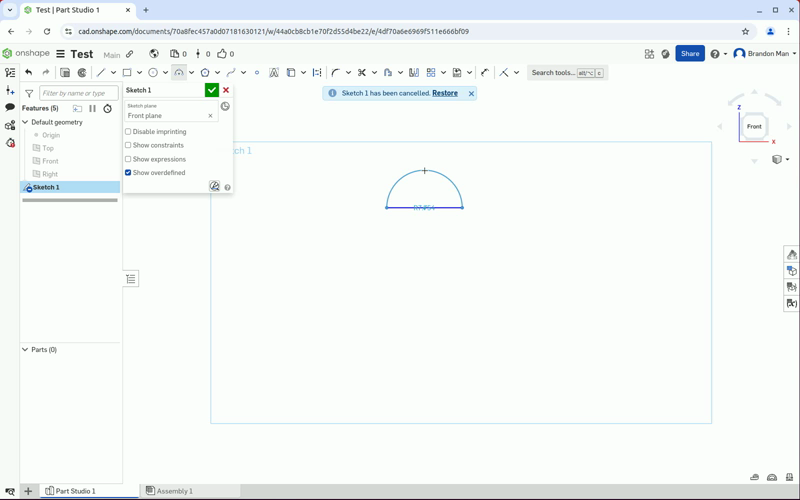
key(esc)
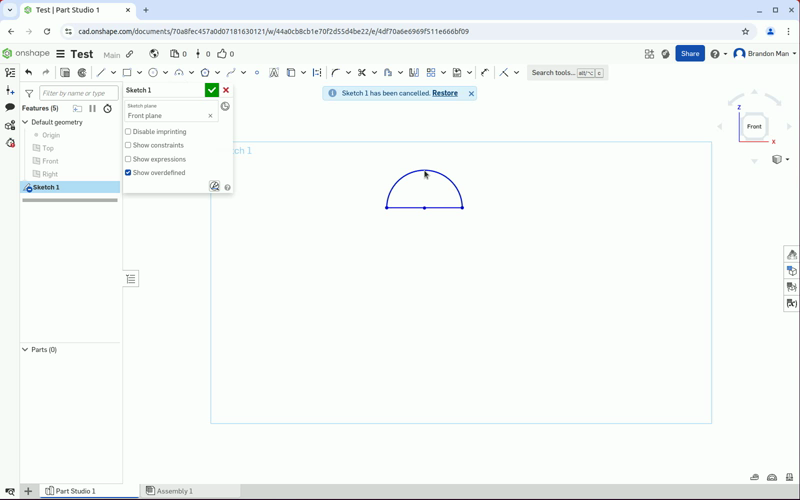
mouse_move(459, 200)
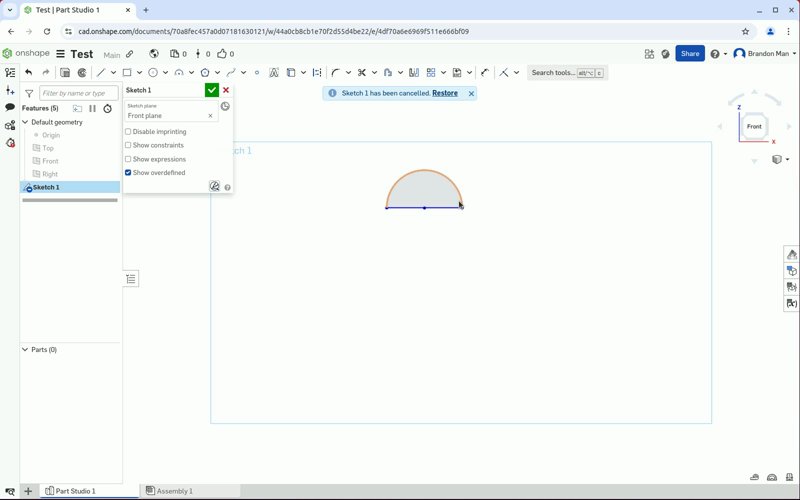
scroll(6)
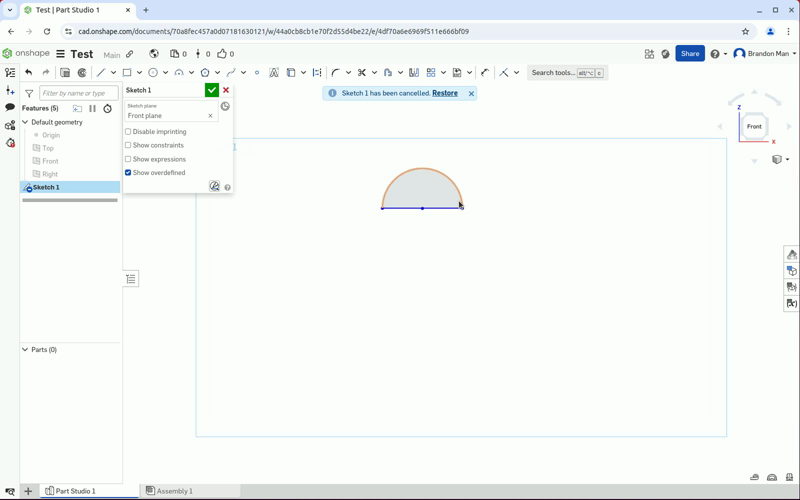
scroll(6)
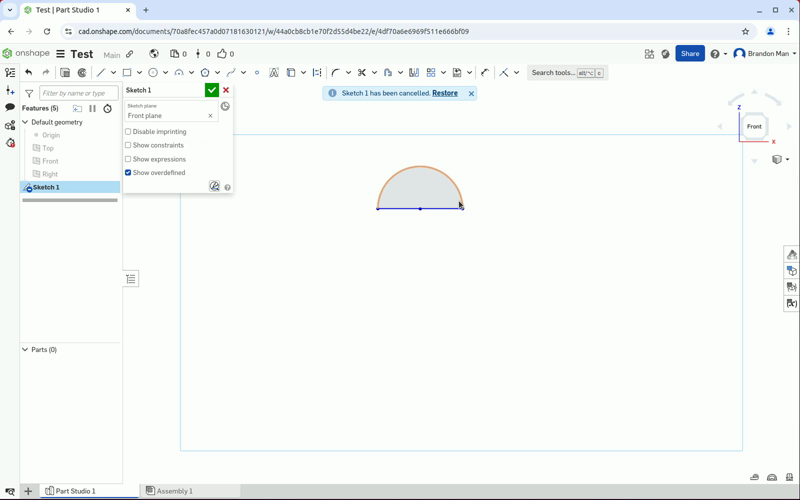
scroll(6)
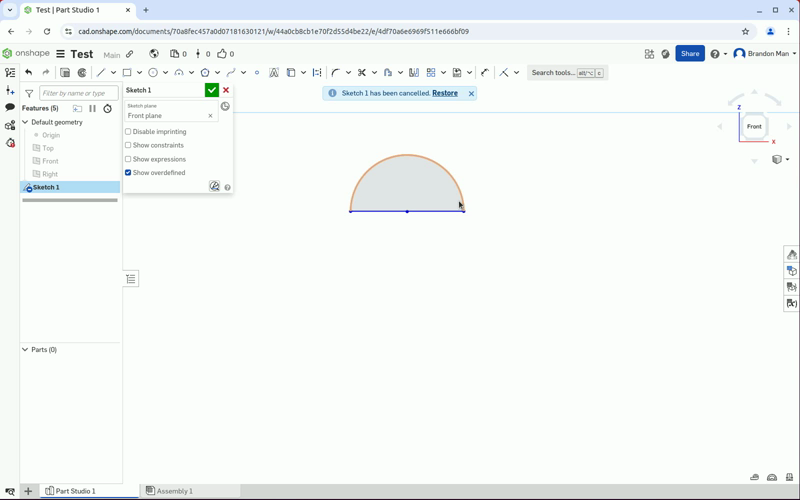
scroll(6)
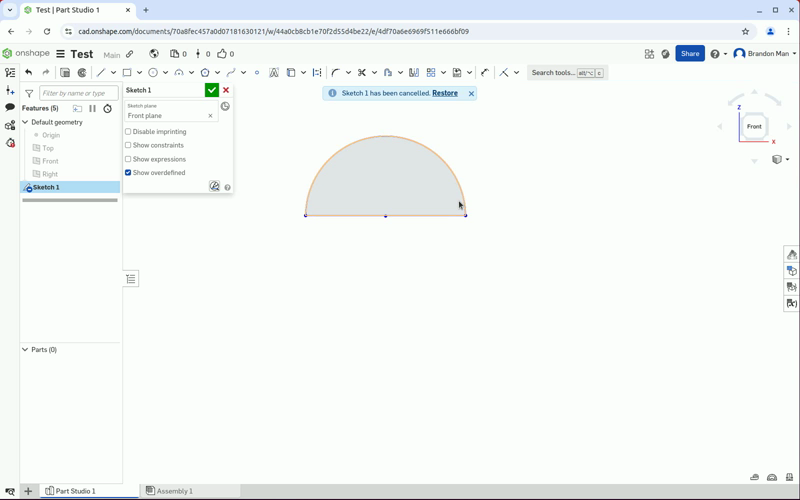
scroll(6)
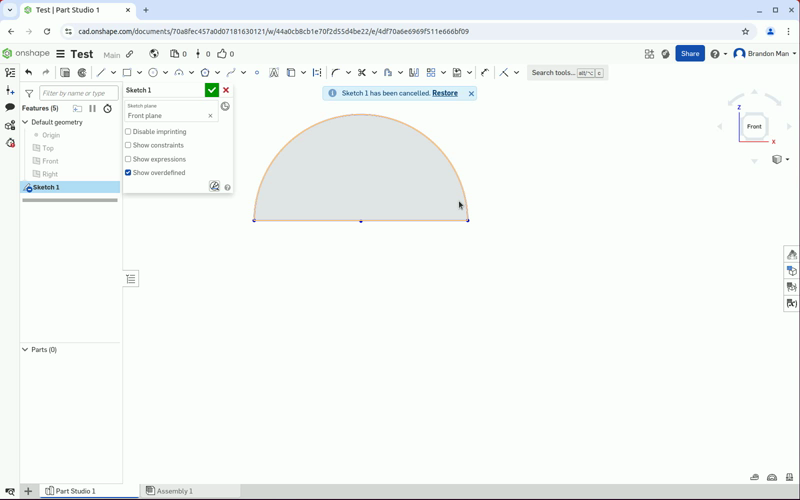
scroll(6)
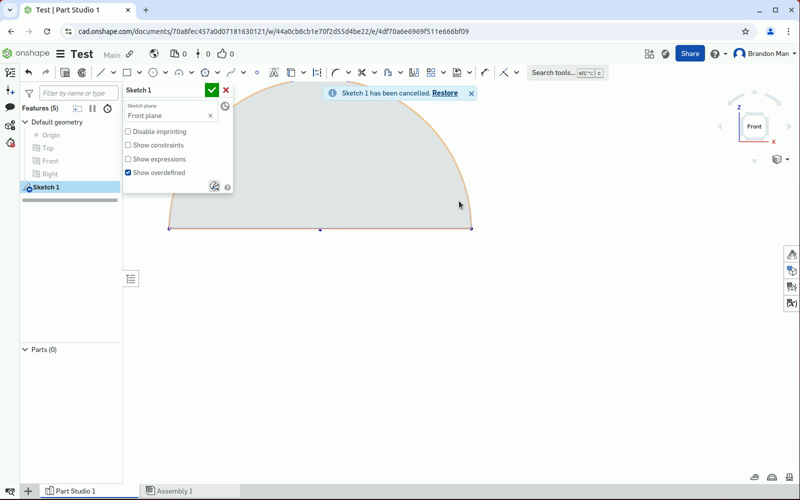
scroll(6)
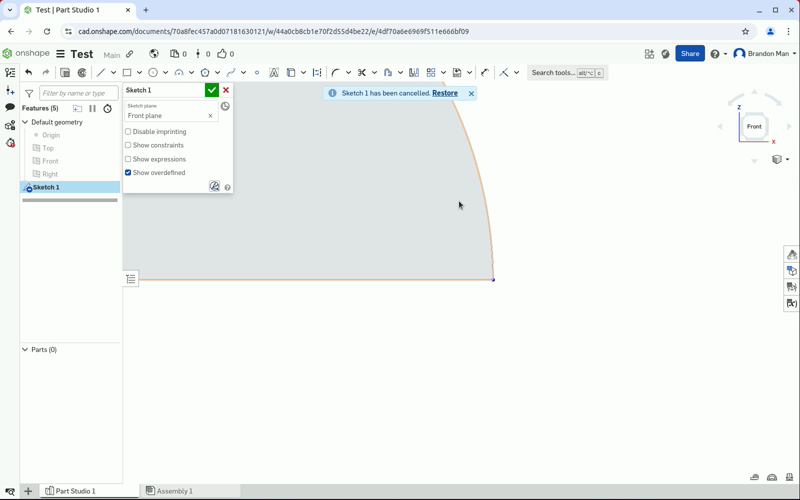
click(459, 200)
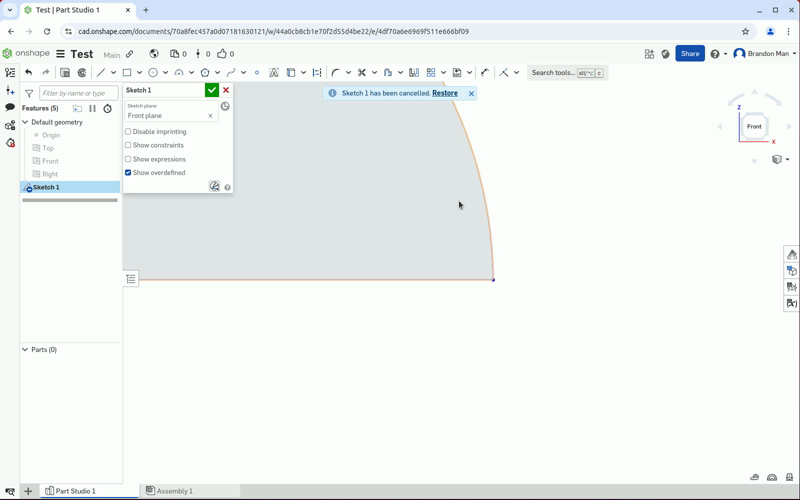
scroll(-6)
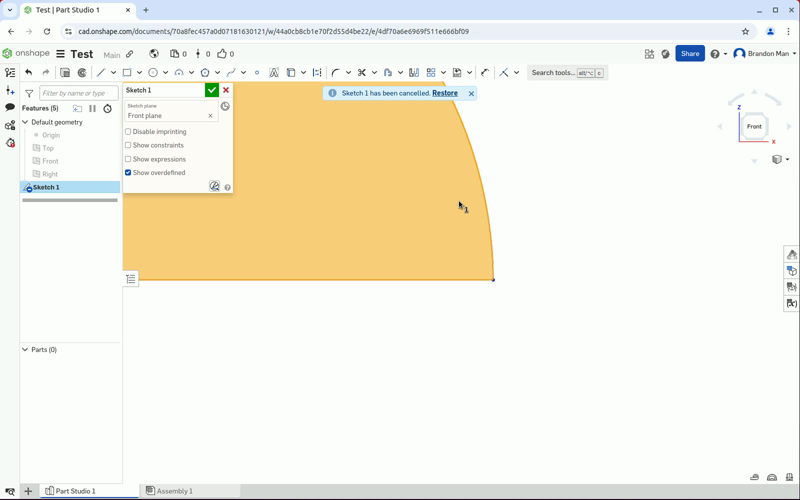
scroll(-6)
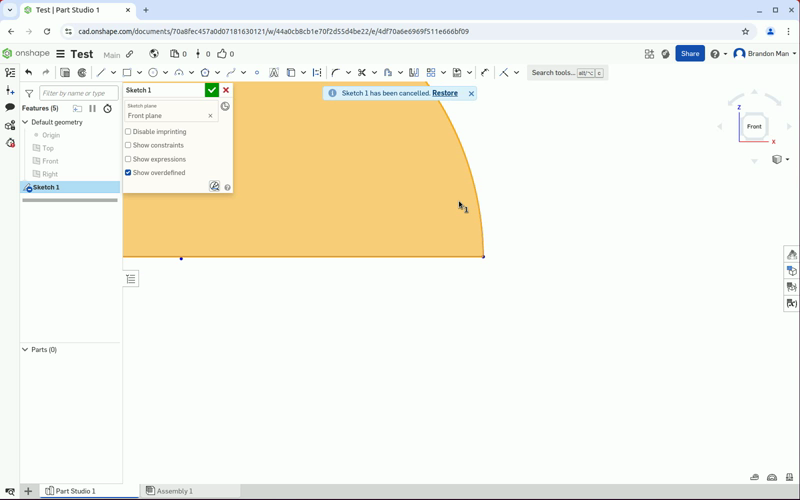
scroll(-6)
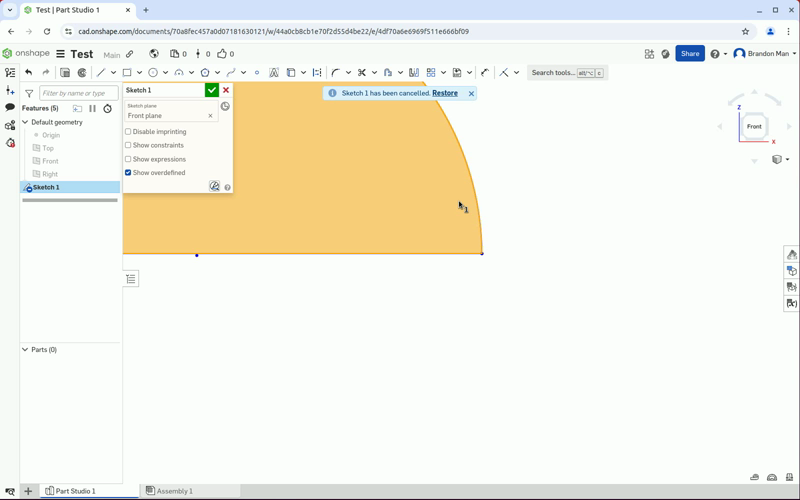
scroll(-6)
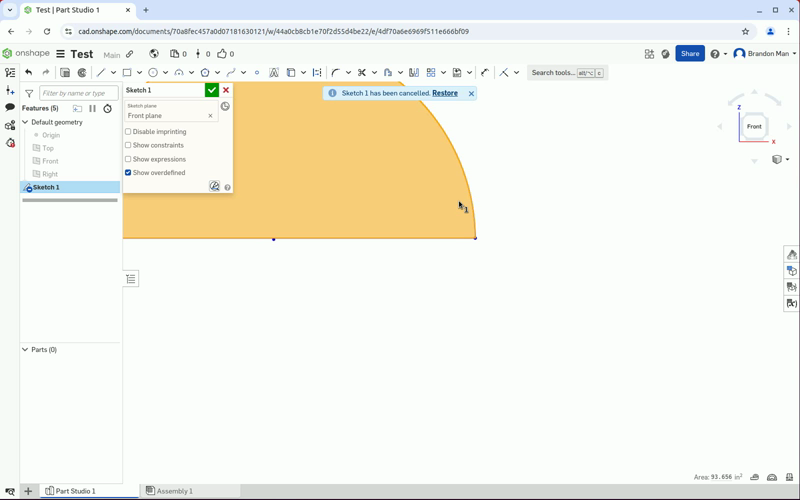
scroll(-6)
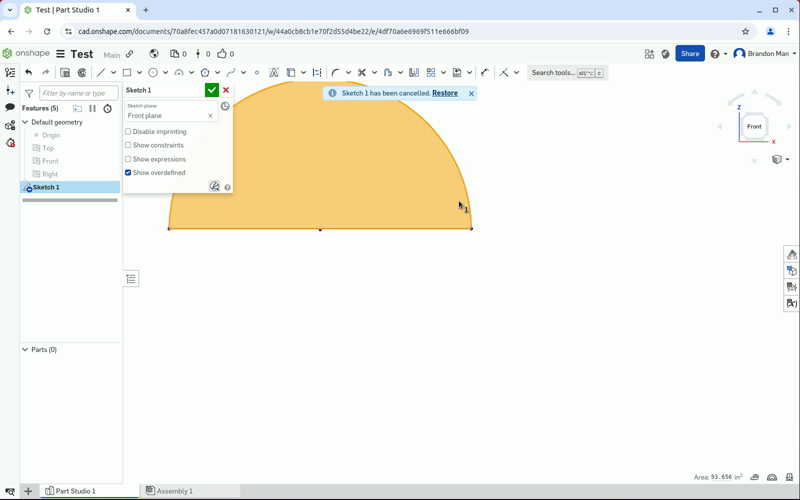
scroll(-6)
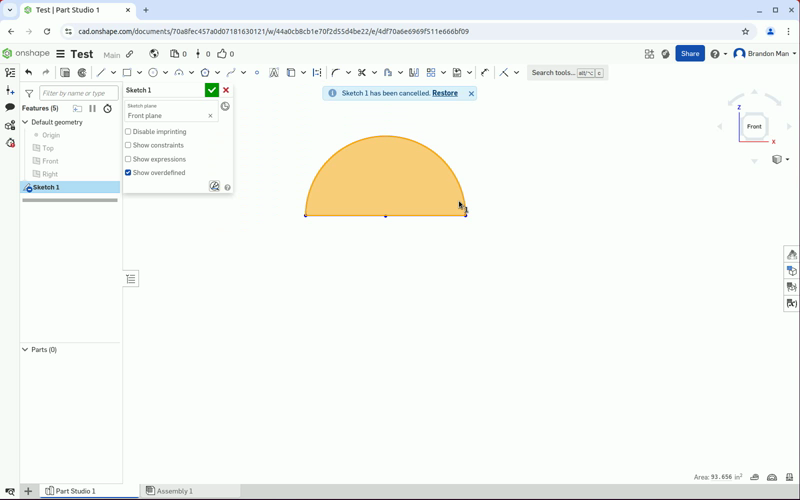
scroll(-6)
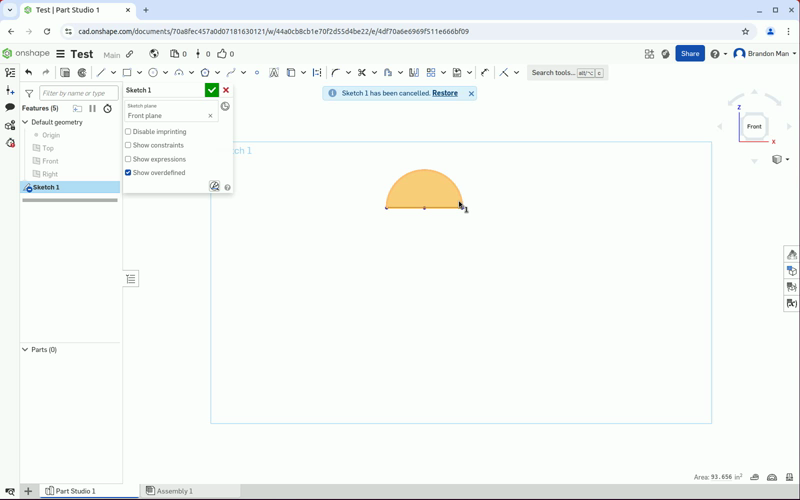
mouse_move(73, 352)
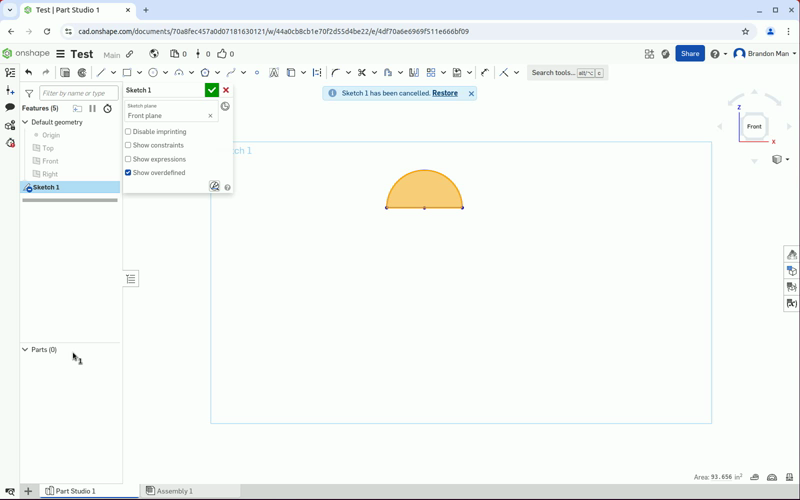
key(shift+y)
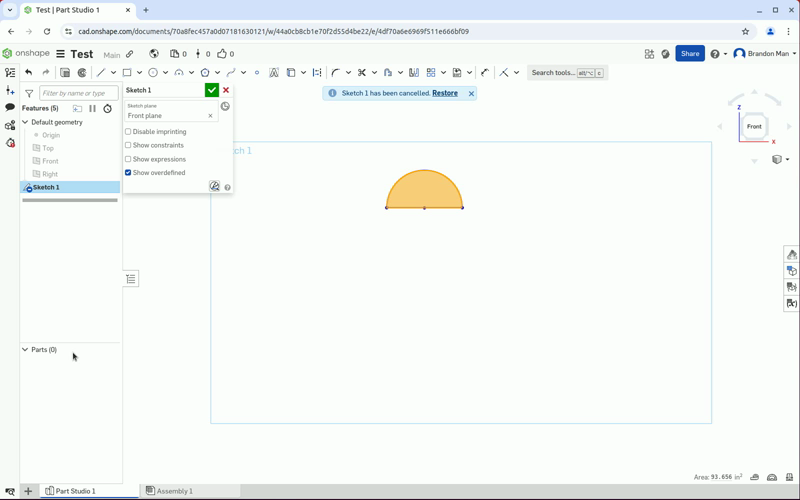
key(shift+e)
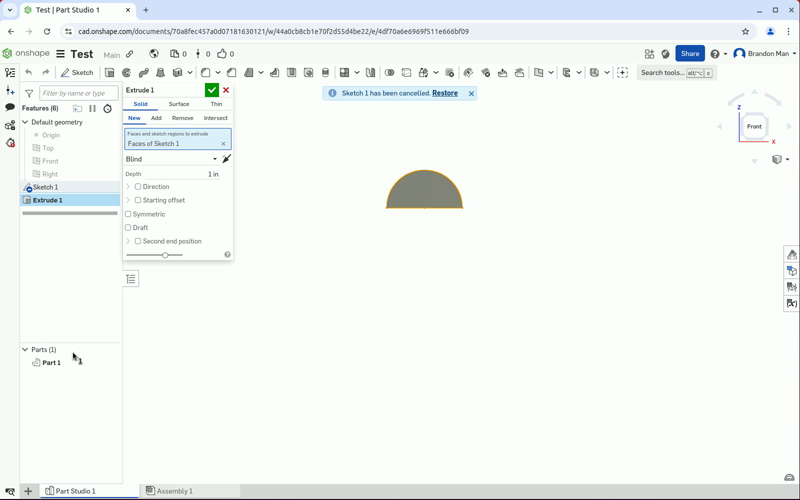
mouse_move(143, 106)
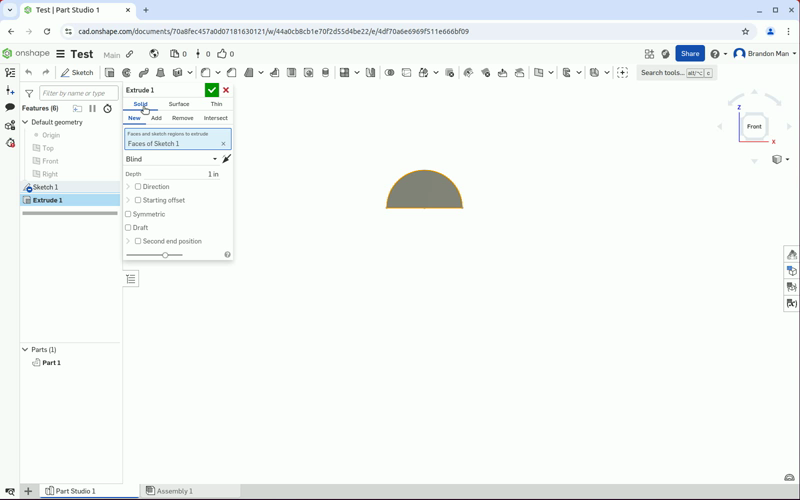
click(143, 106)
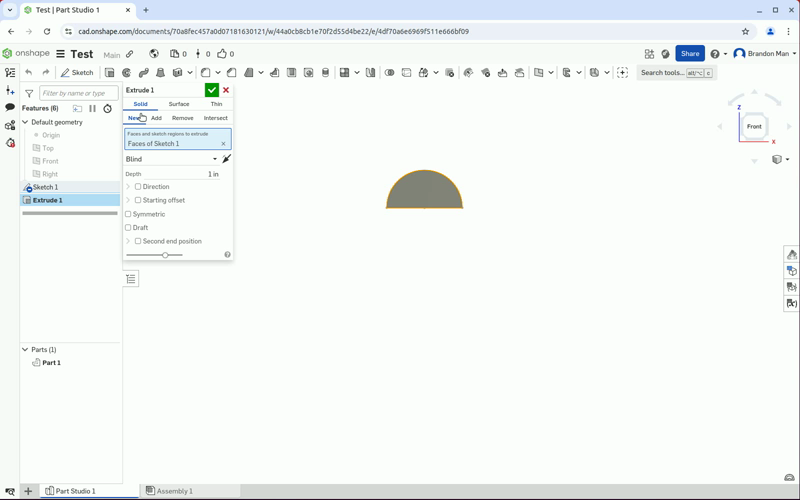
mouse_move(137, 120)
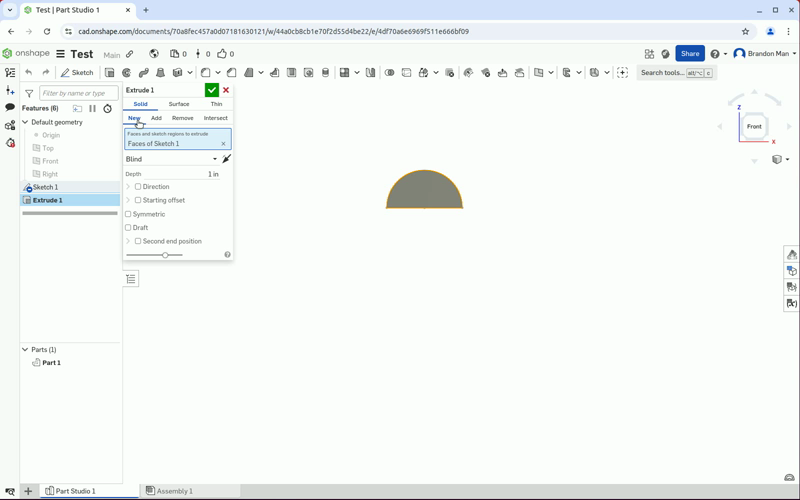
click(137, 120)
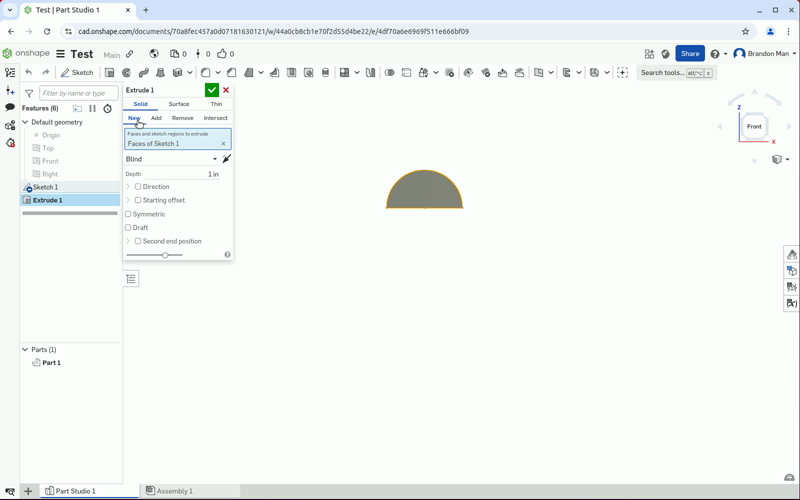
key(tab, 4)
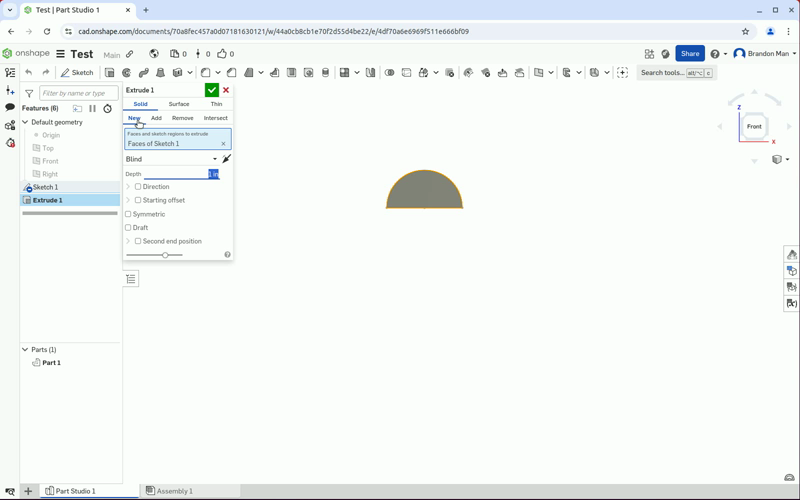
text(1.685)
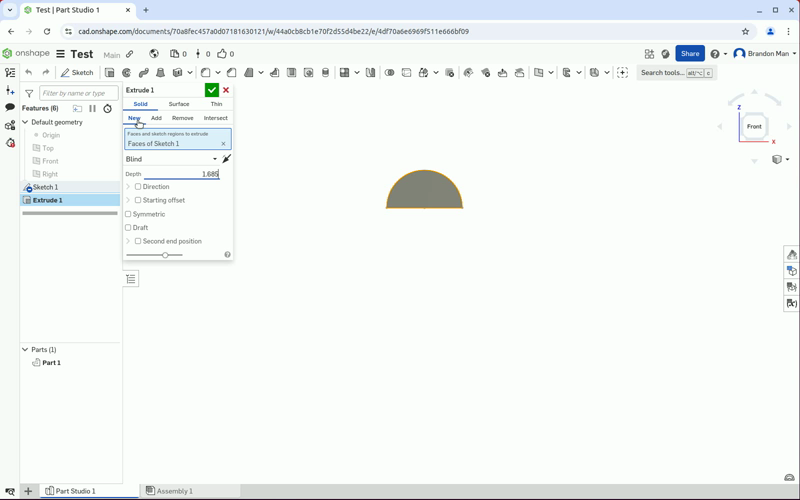
key(enter)
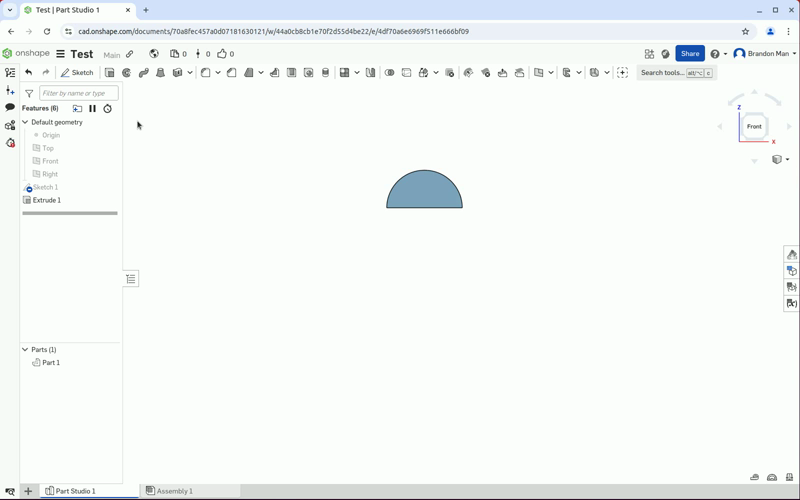
key(shift+h)
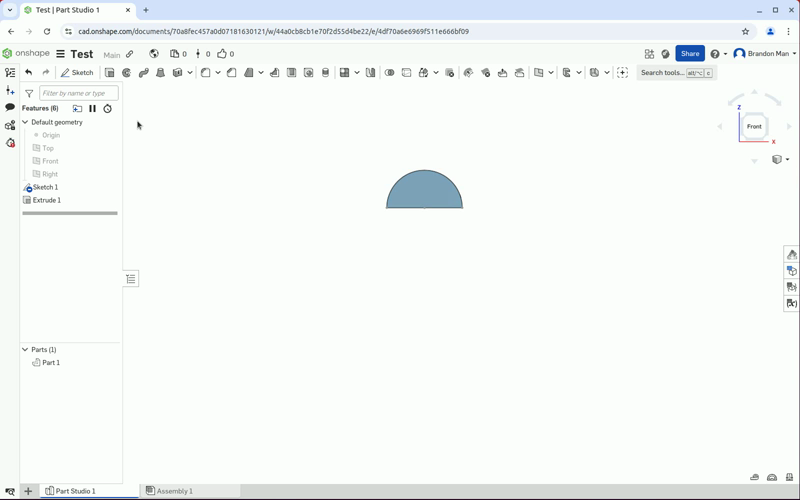
key(shift+h)
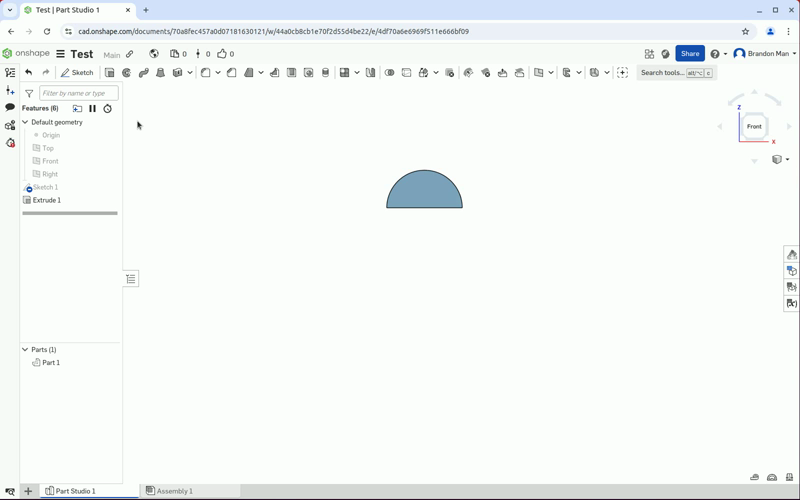
mouse_move(73, 189)
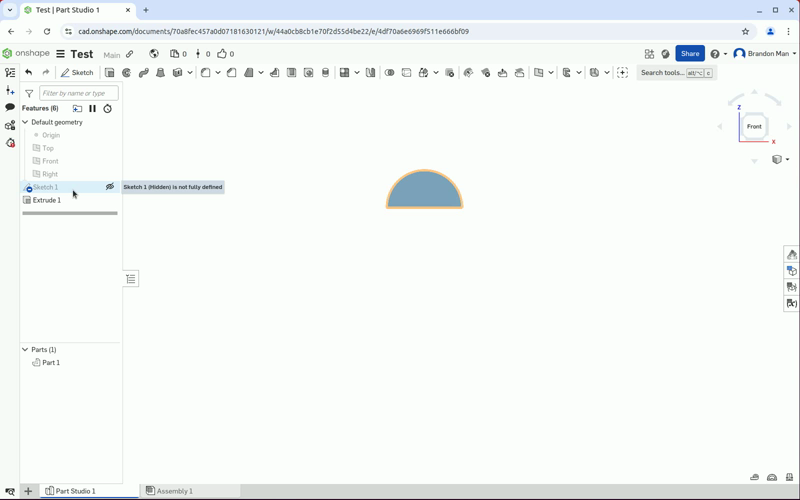
click(73, 189)
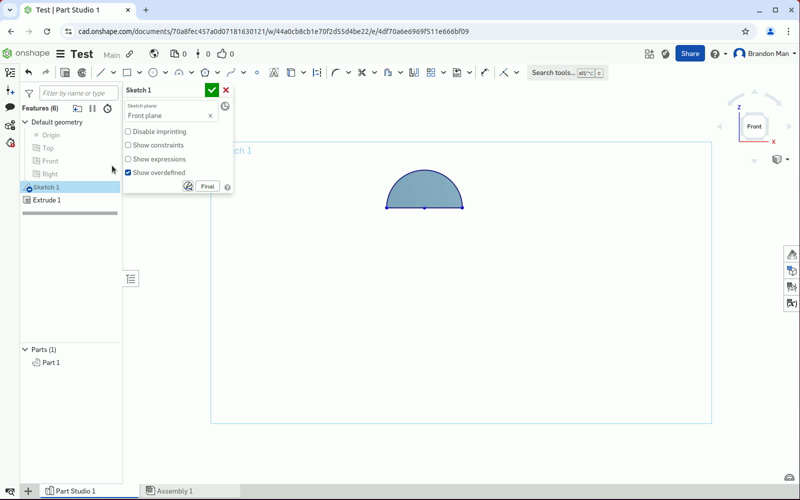
mouse_move(229, 92)
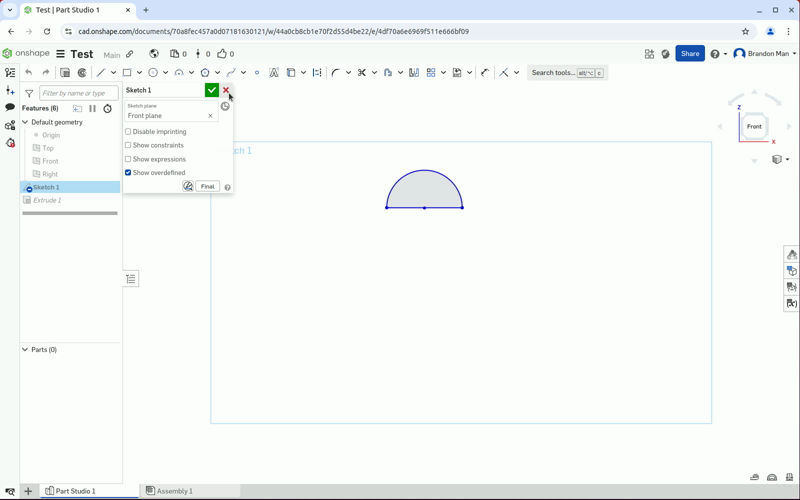
click(229, 92)
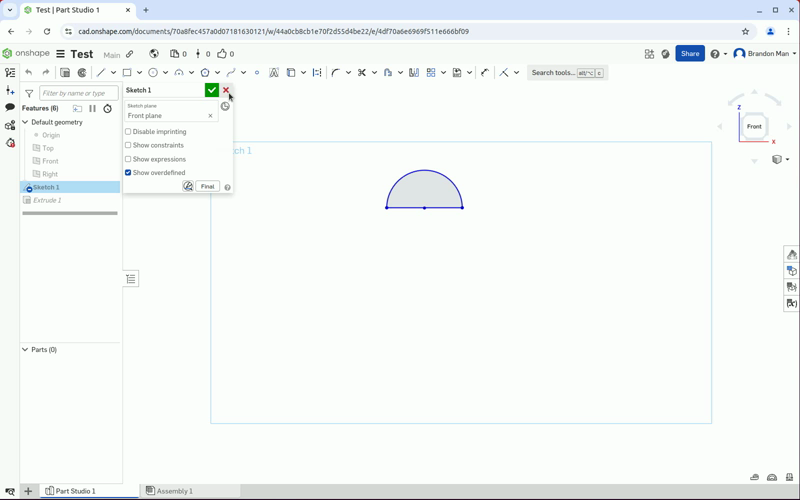
key(shift+s)
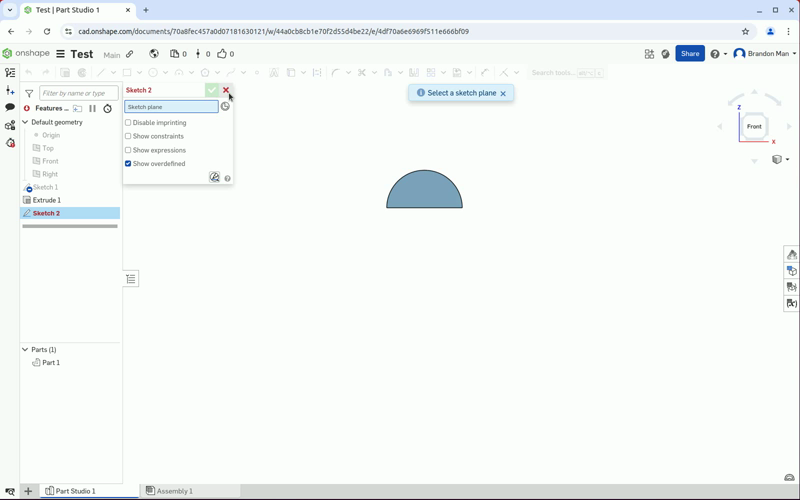
mouse_move(73, 163)
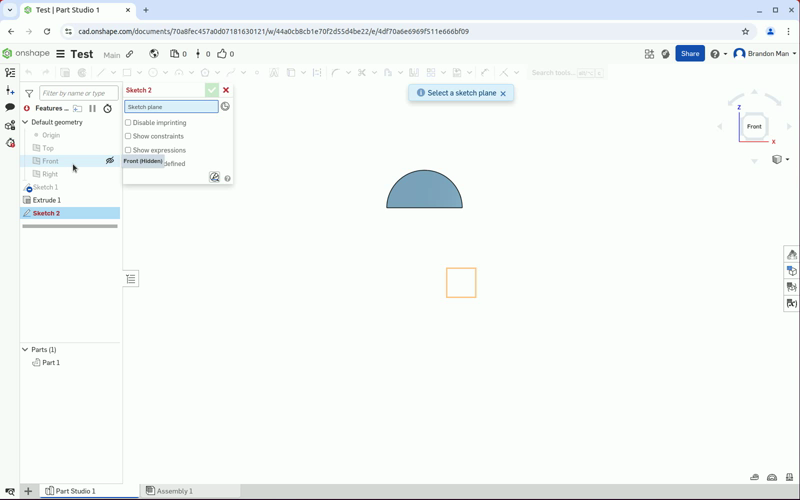
click(73, 163)
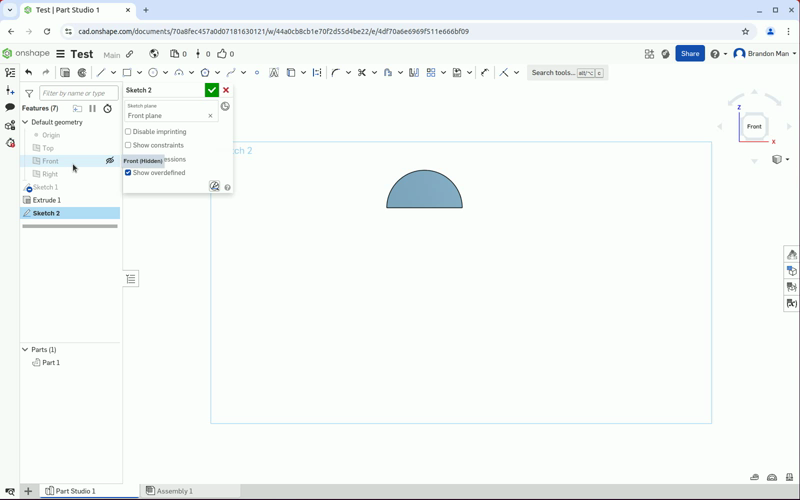
mouse_move(73, 352)
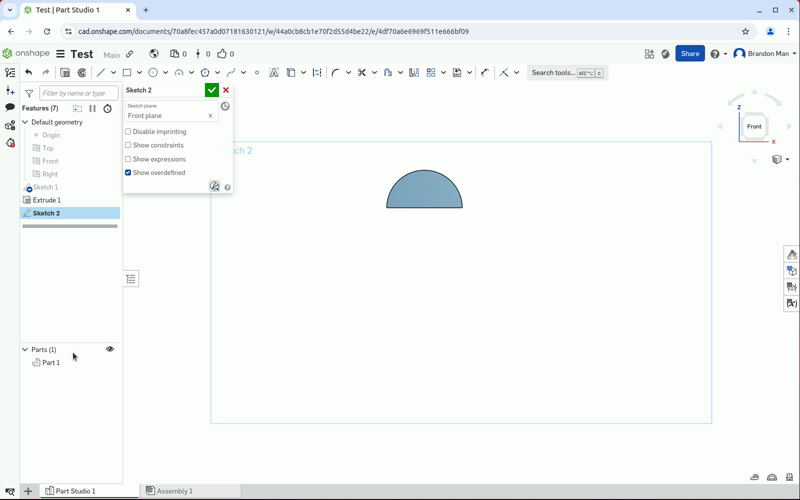
key(y)
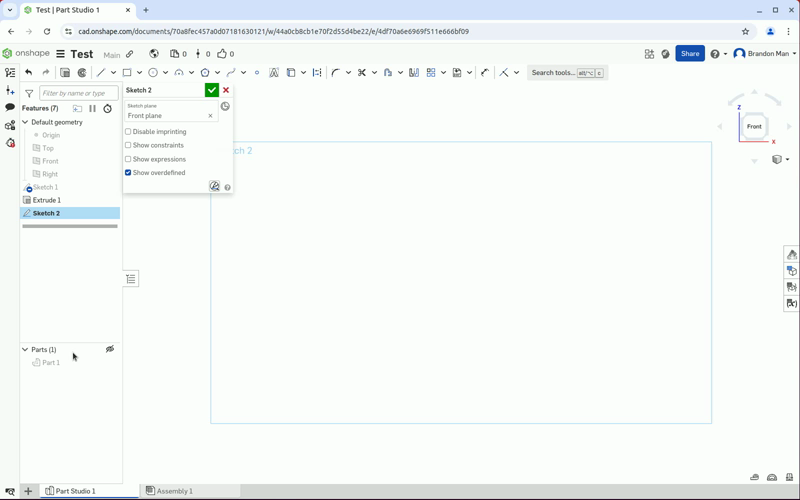
key(l)
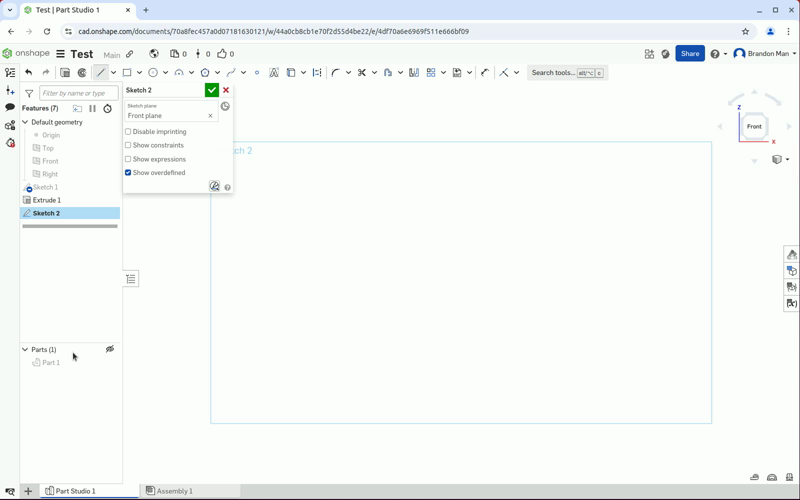
key_down(shift)
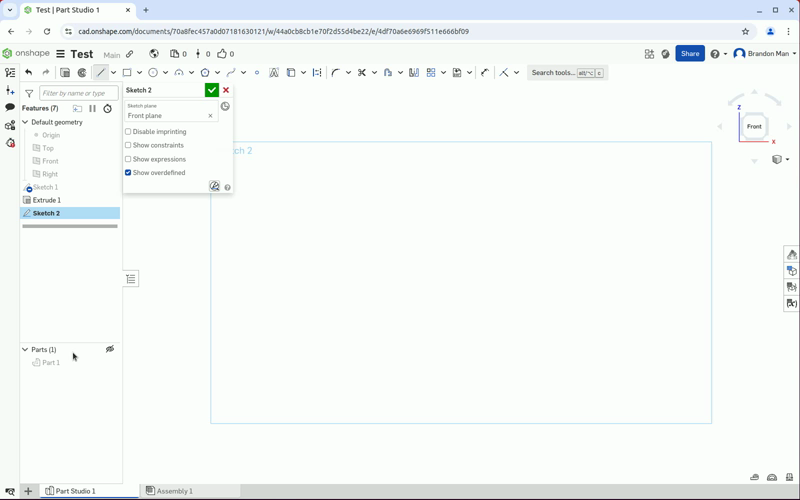
mouse_move(386, 282)
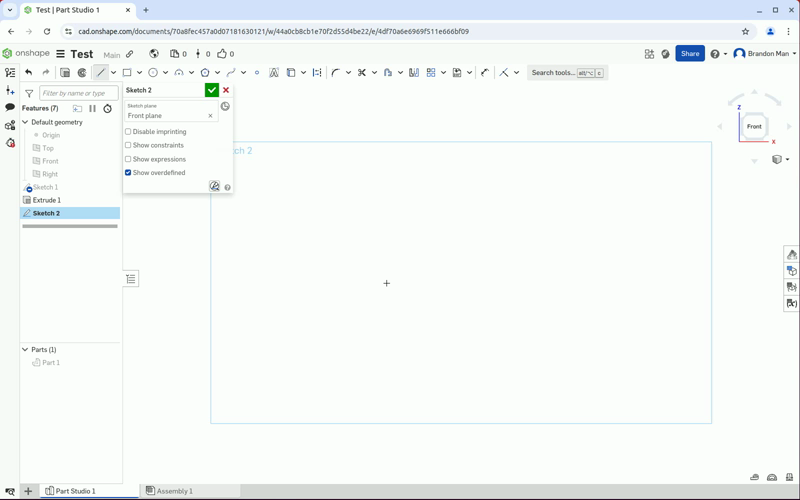
click(386, 282)
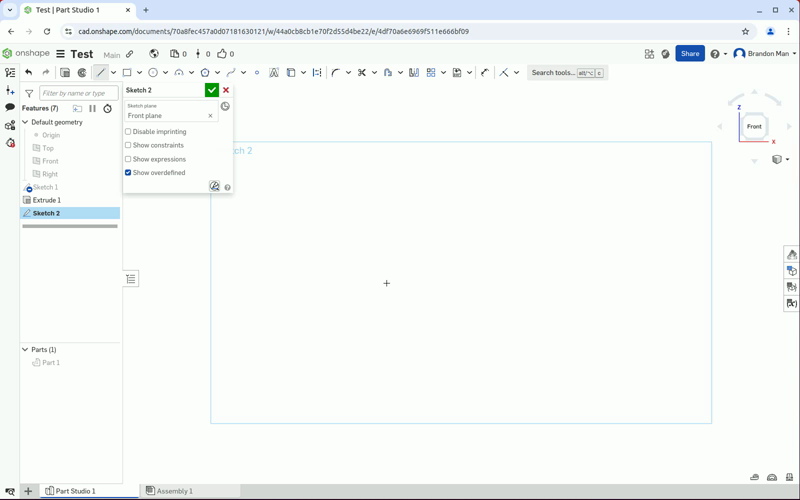
key_up(shift)
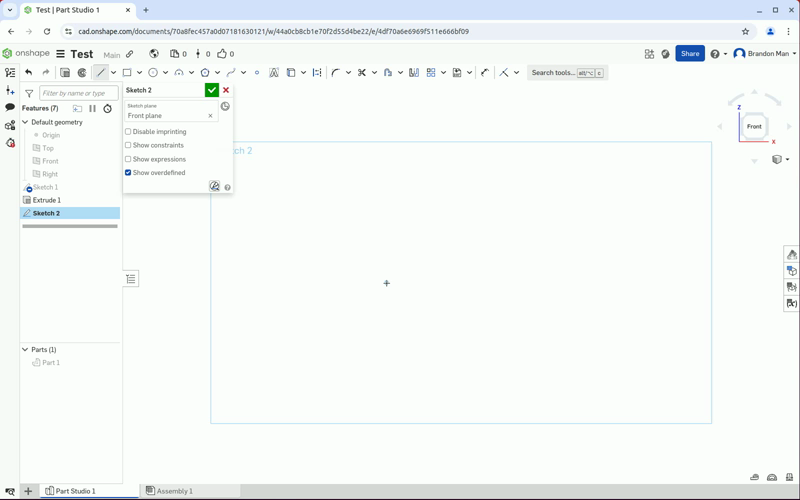
key_down(shift)
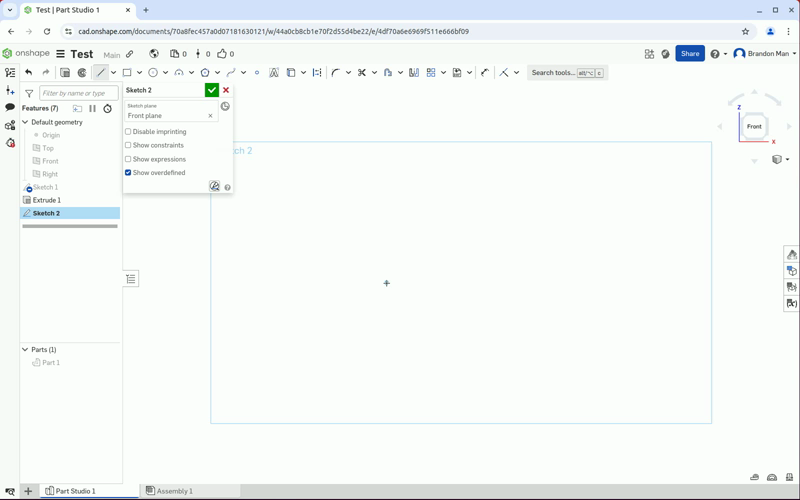
mouse_move(462, 282)
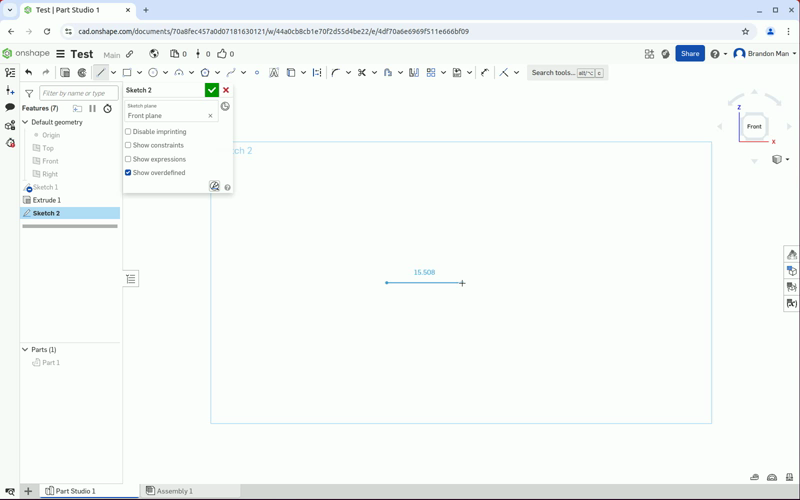
click(462, 282)
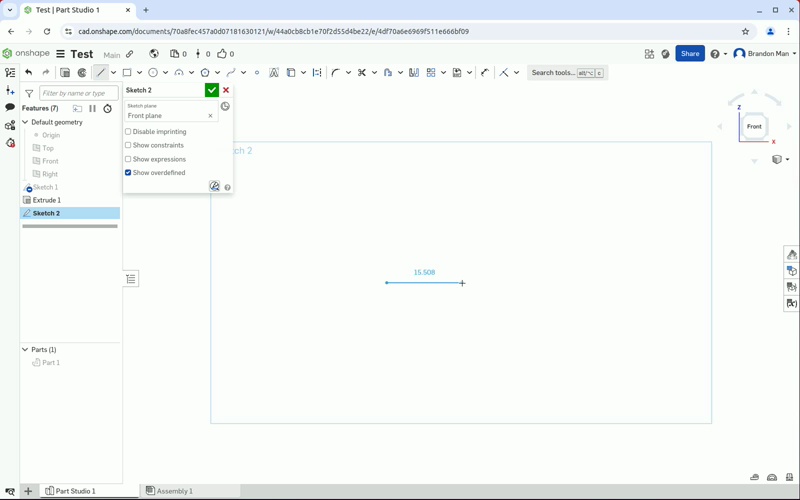
key_up(shift)
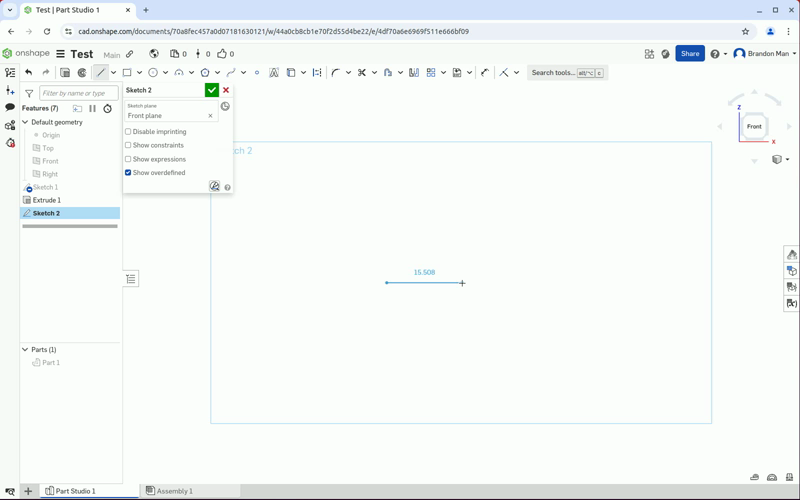
key_down(shift)
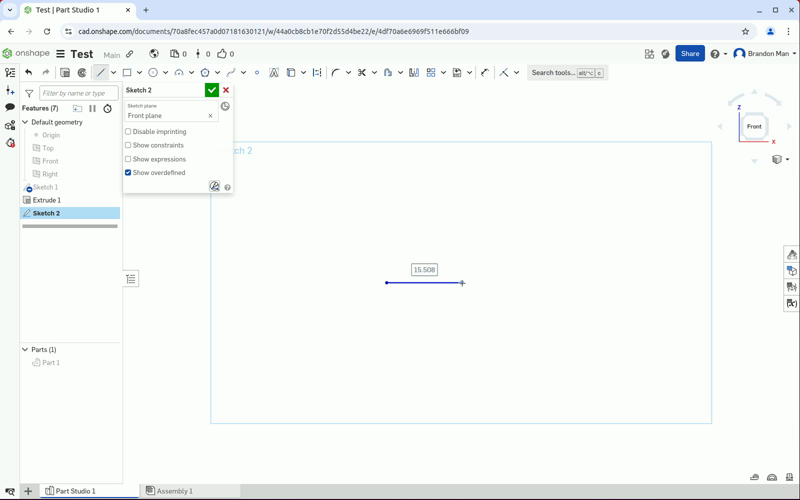
mouse_move(462, 207)
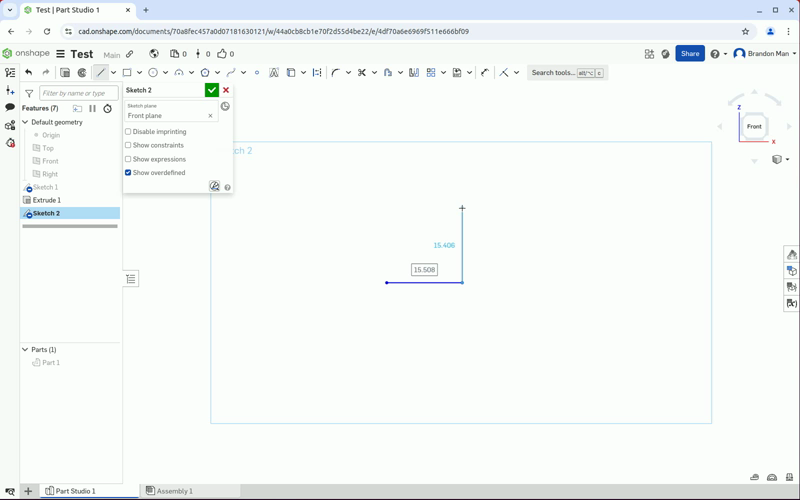
click(462, 207)
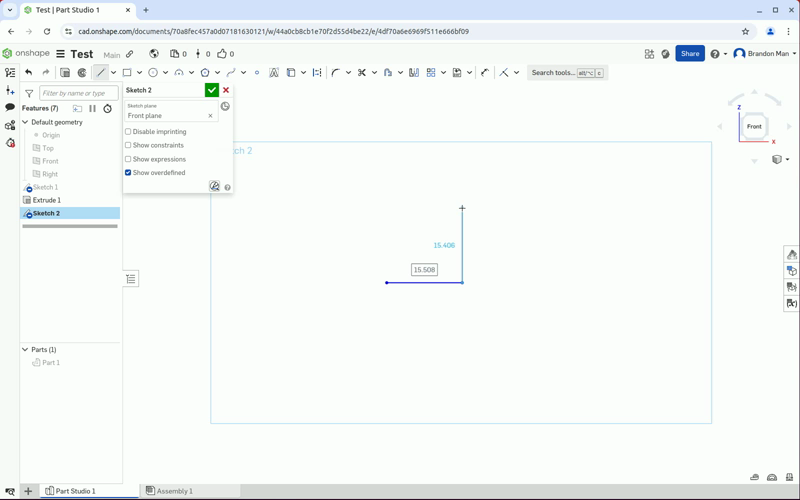
key_up(shift)
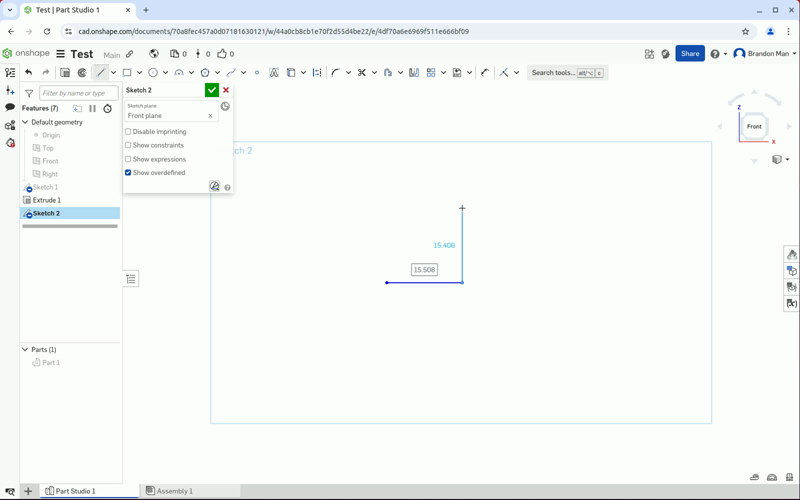
key_down(shift)
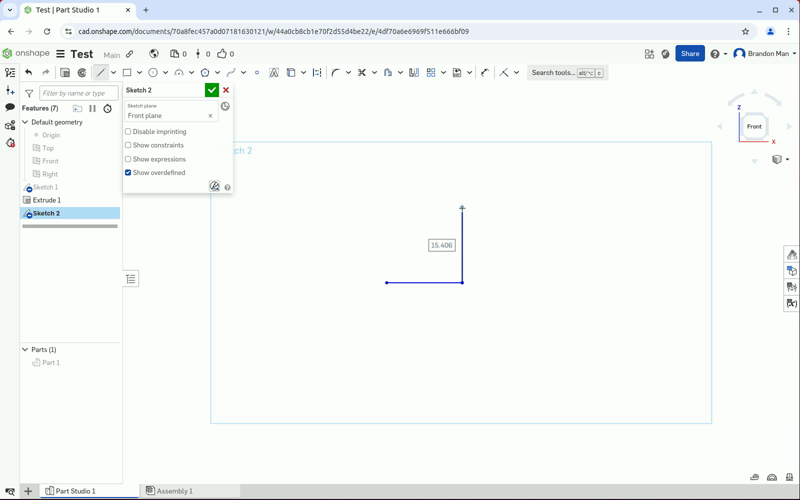
mouse_move(386, 207)
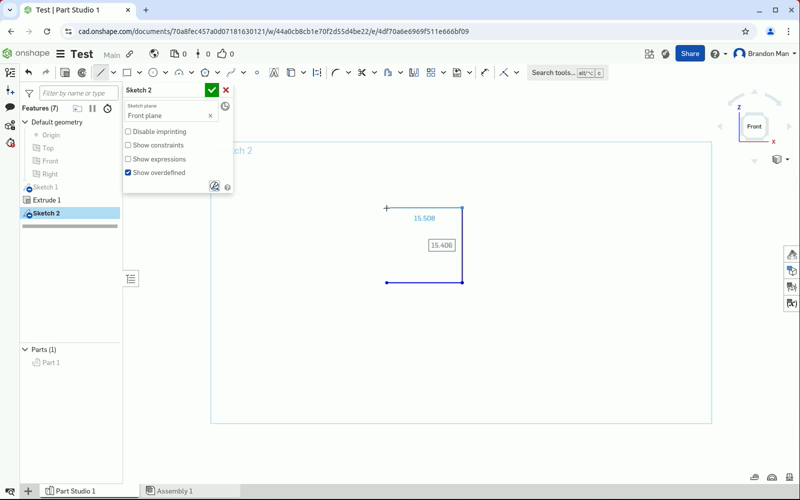
click(386, 207)
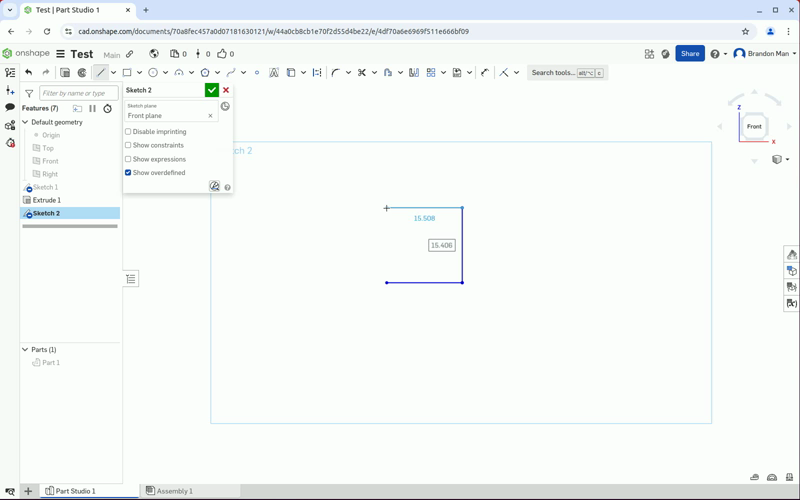
key_up(shift)
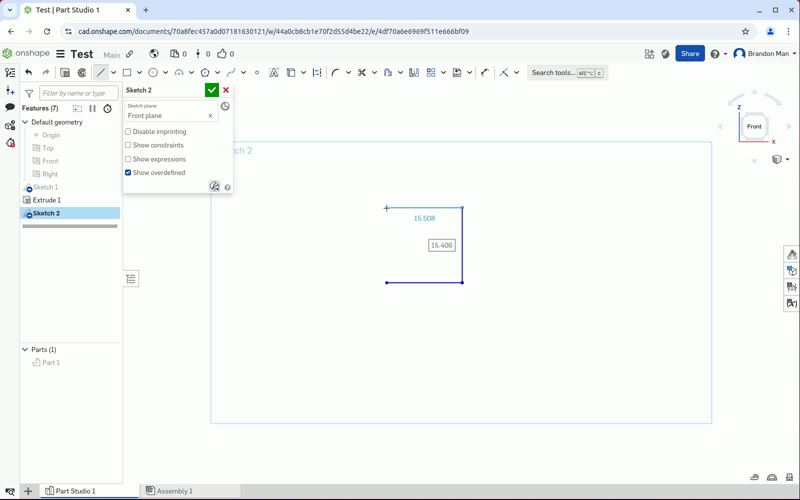
key_down(shift)
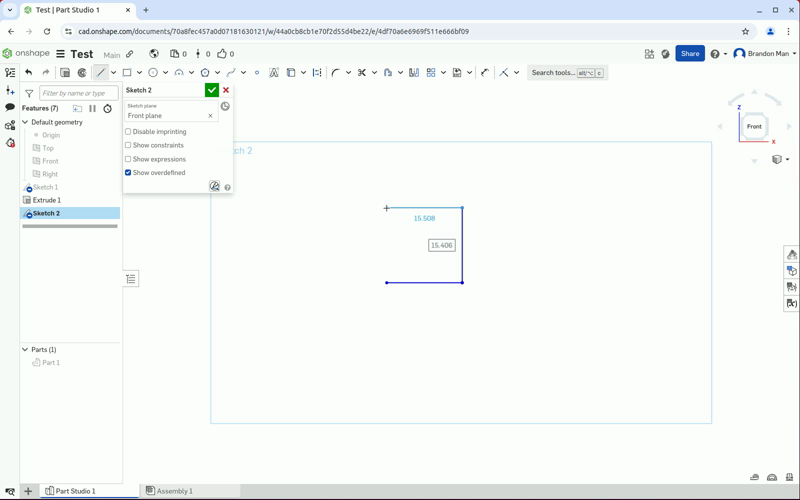
mouse_move(386, 282)
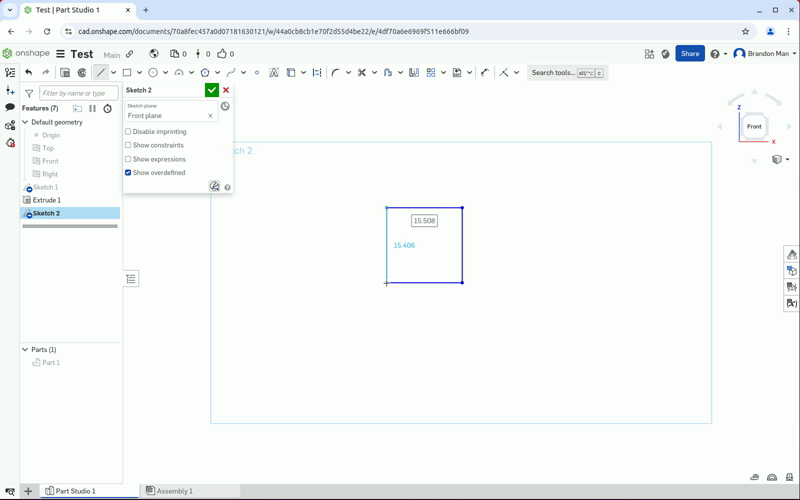
key_up(shift)
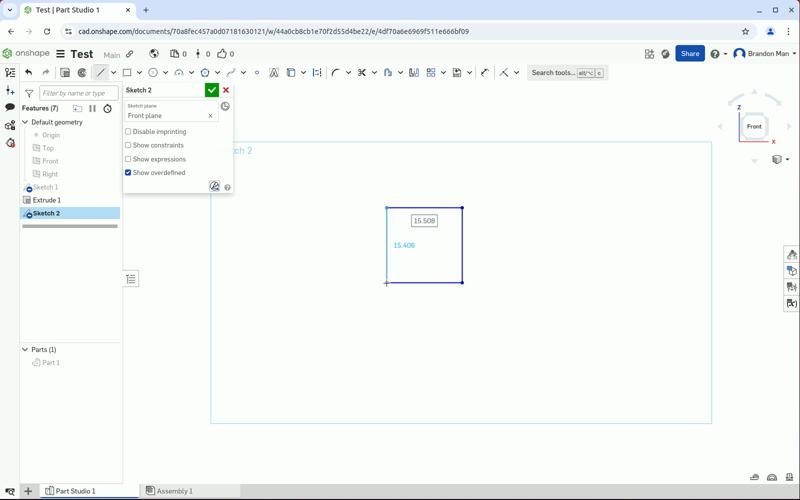
click(386, 282)
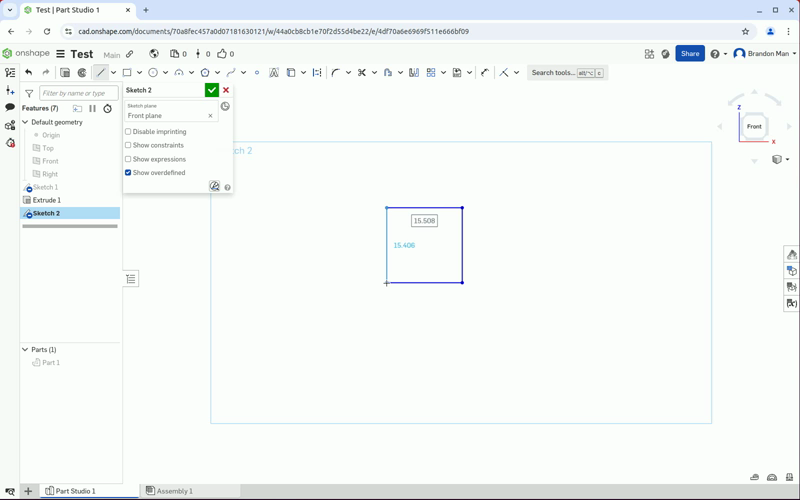
key(esc)
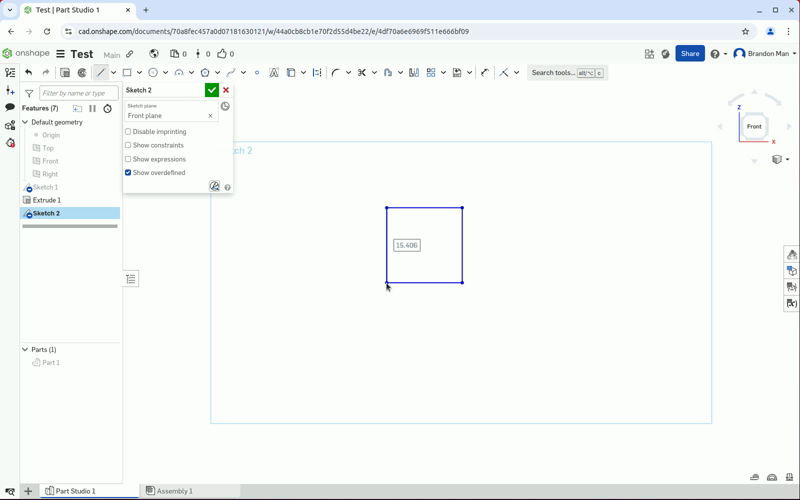
mouse_move(408, 244)
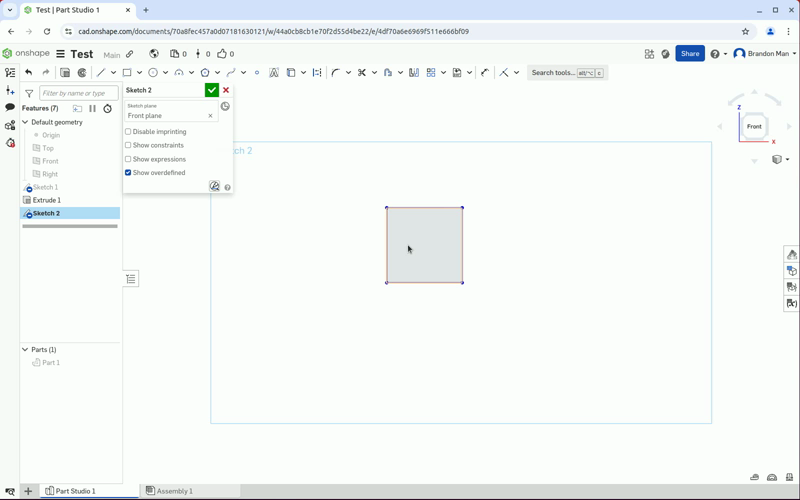
click(408, 244)
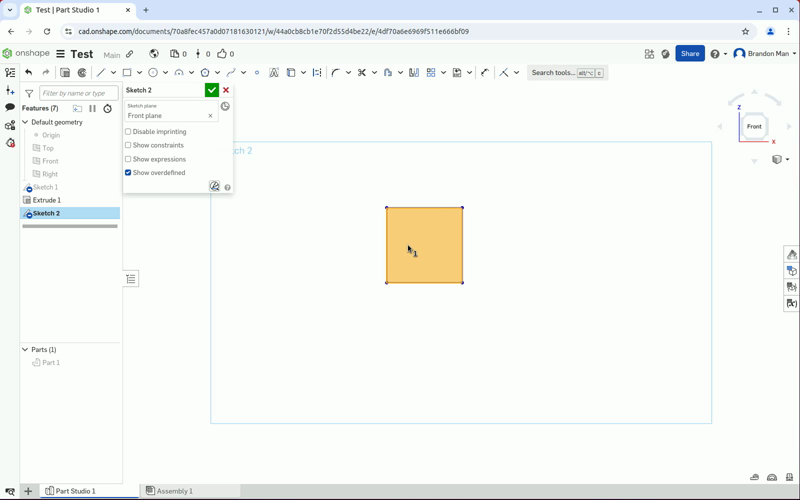
mouse_move(73, 352)
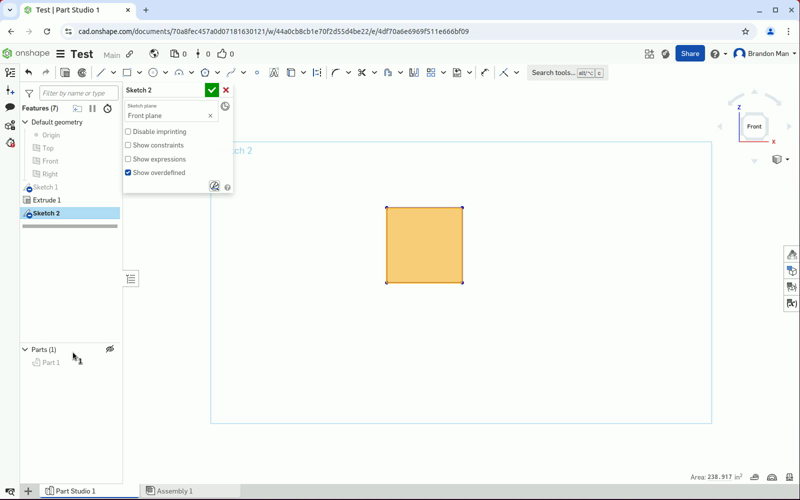
key(shift+y)
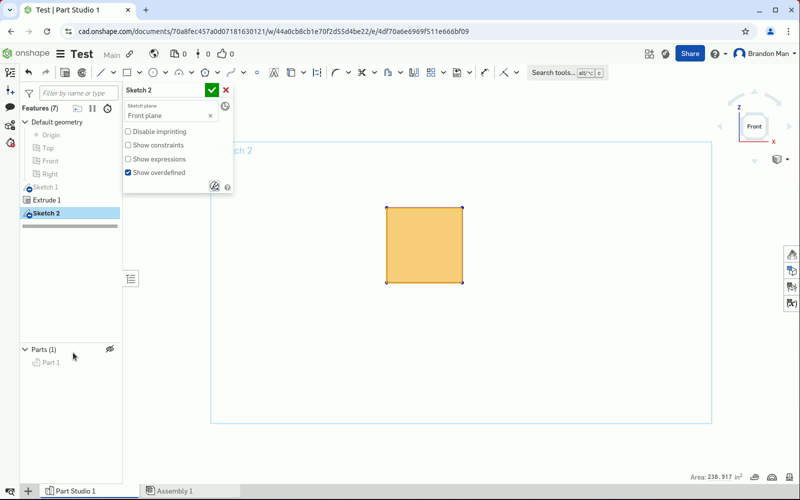
key(shift+e)
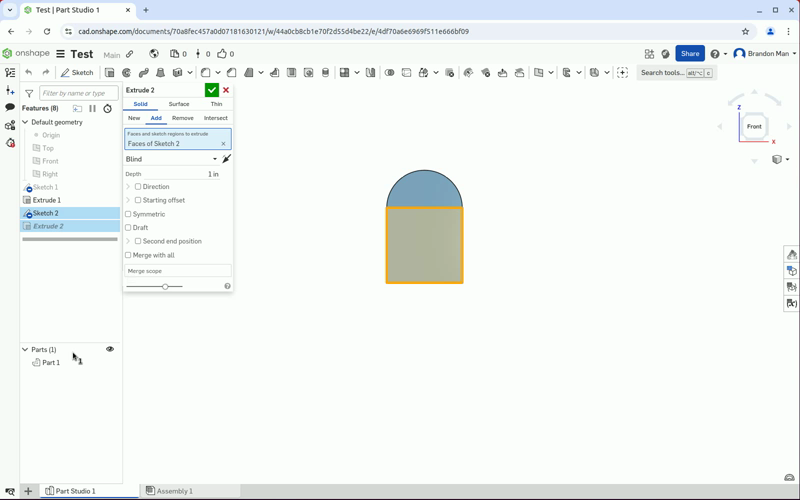
mouse_move(143, 106)
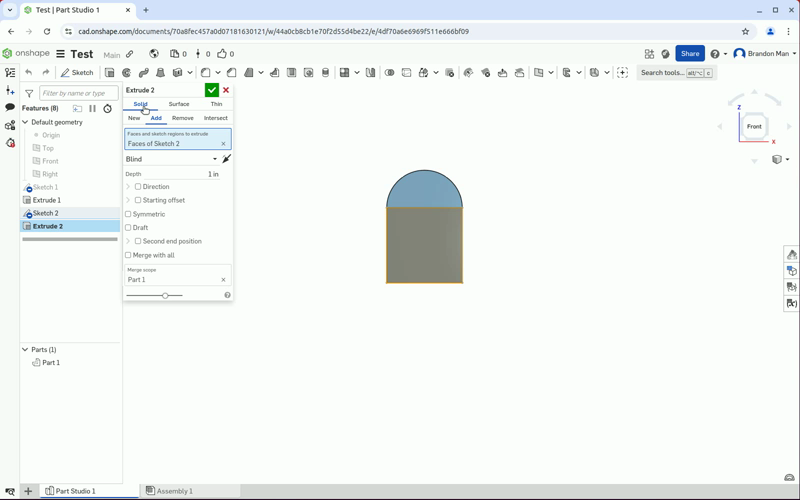
click(143, 106)
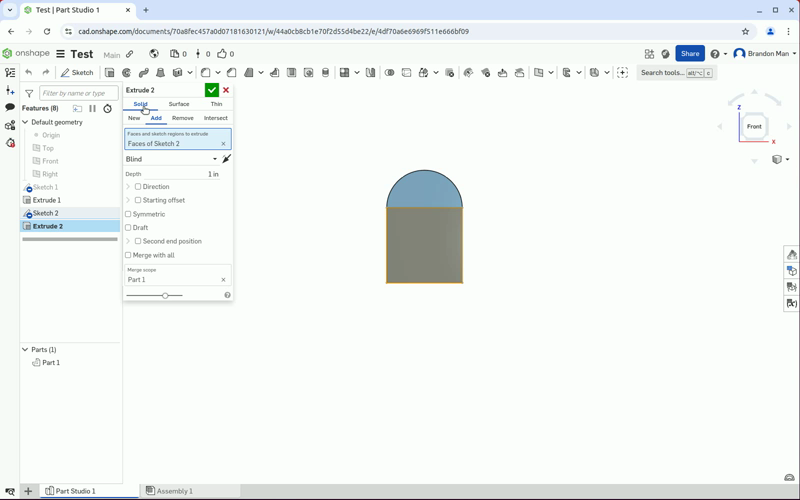
mouse_move(137, 120)
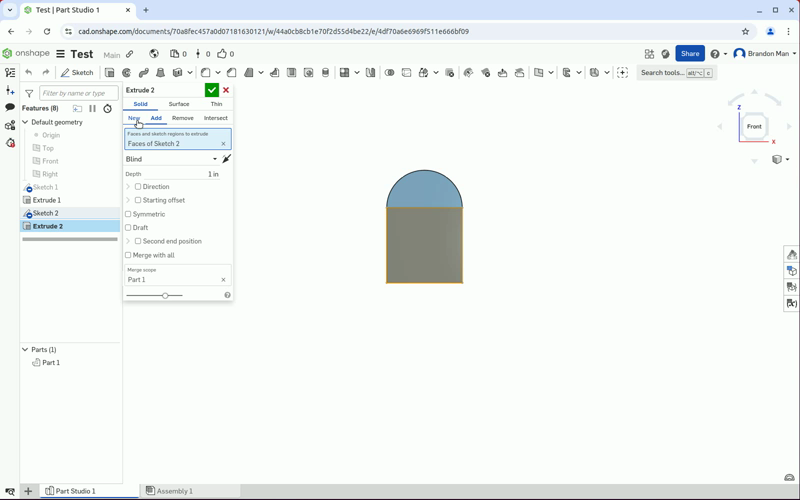
click(137, 120)
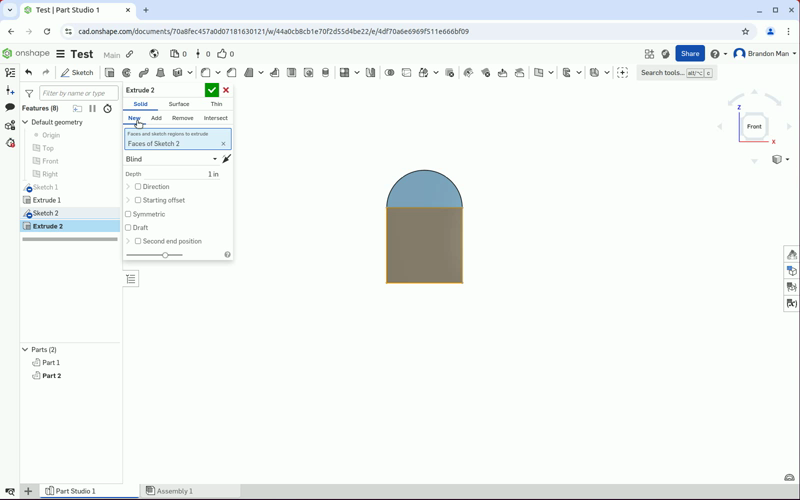
key(tab, 4)
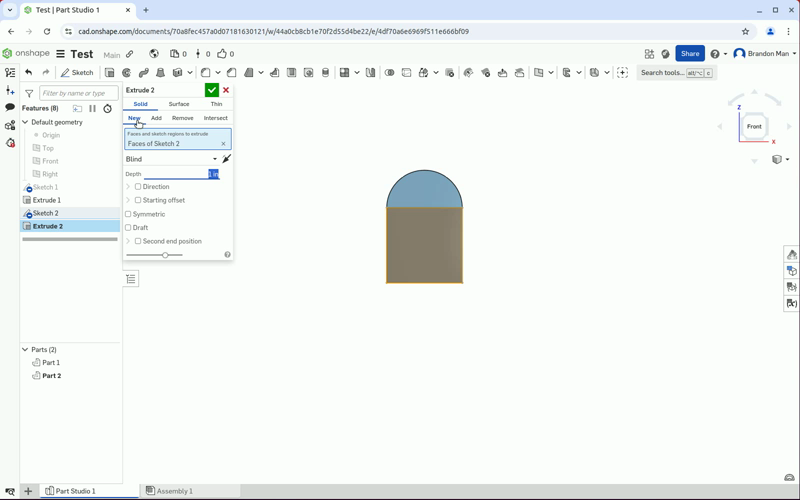
text(1.685)
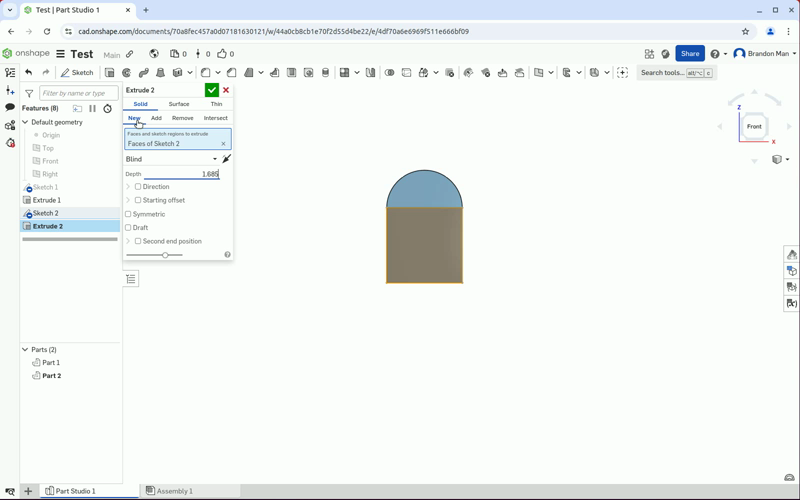
key(enter)
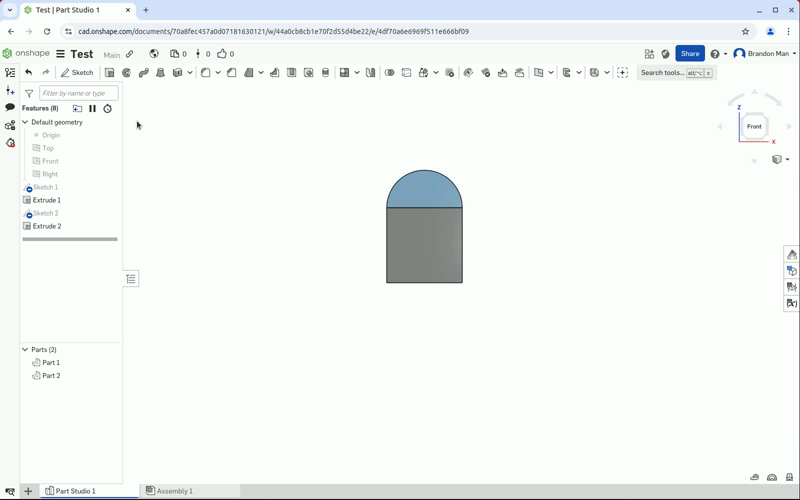
key(shift+h)
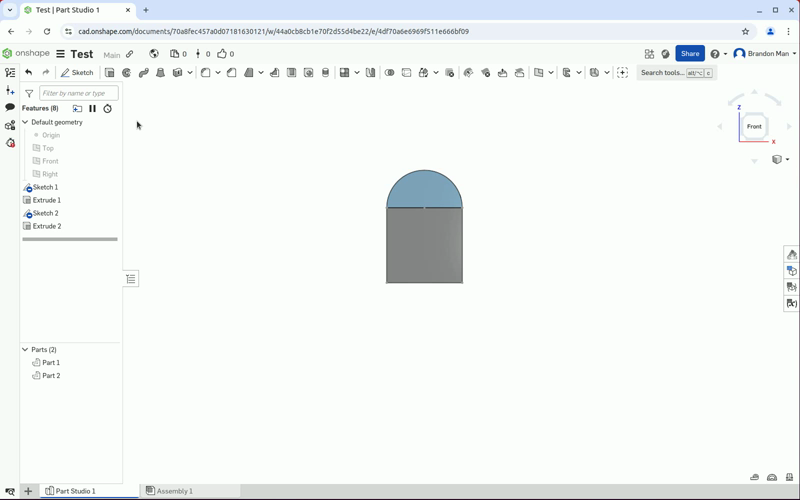
key(shift+h)
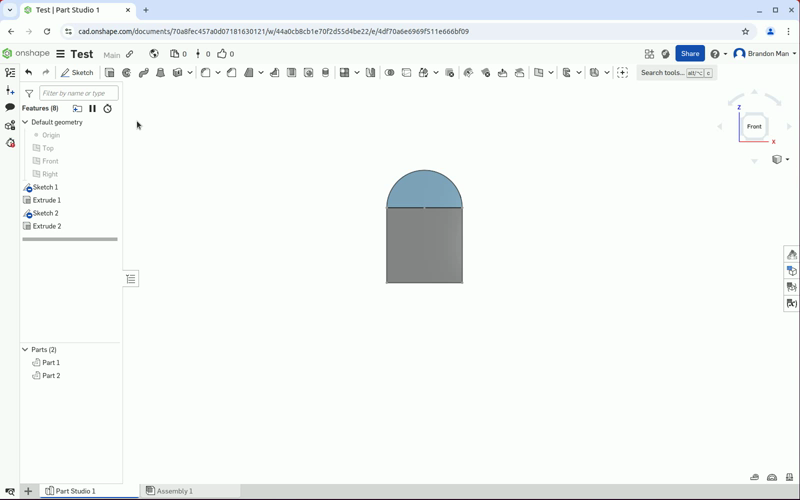
key(shift+7)
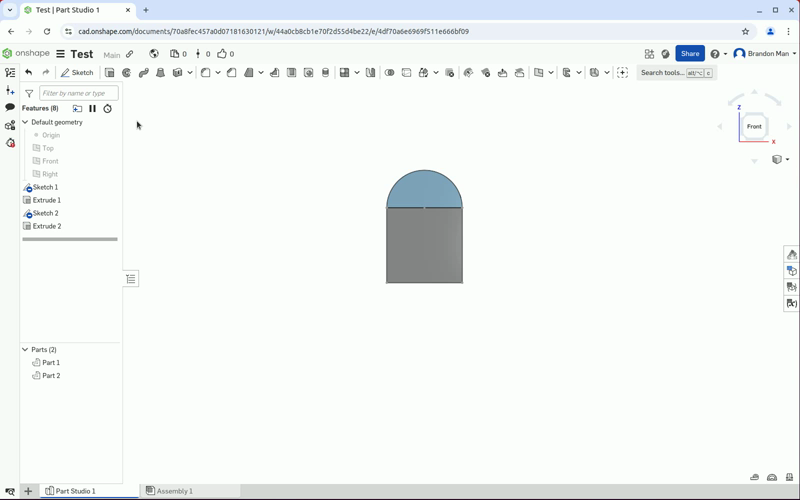
key(left, 2)
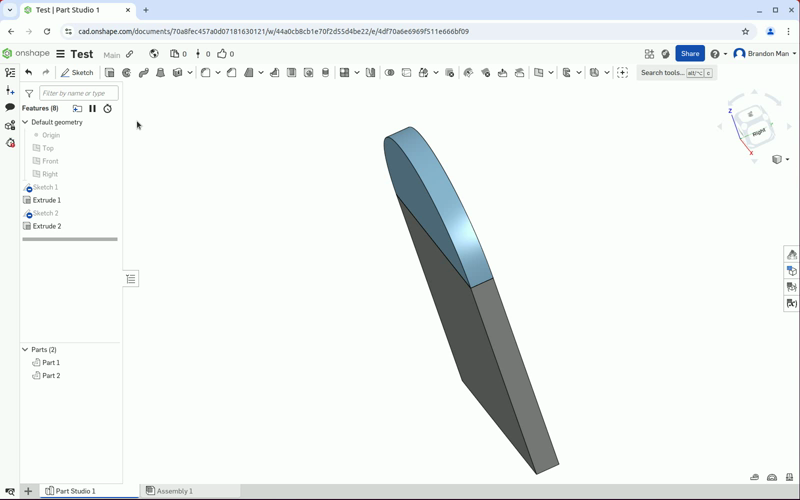
key(down, 2)
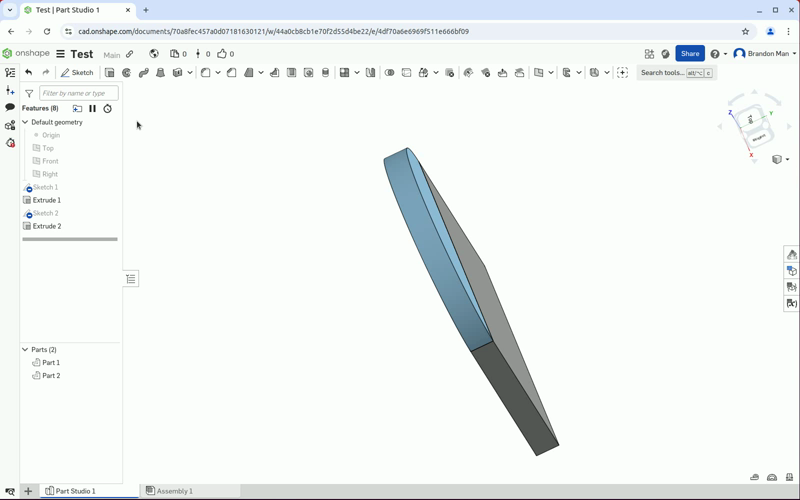
key(up, 2)
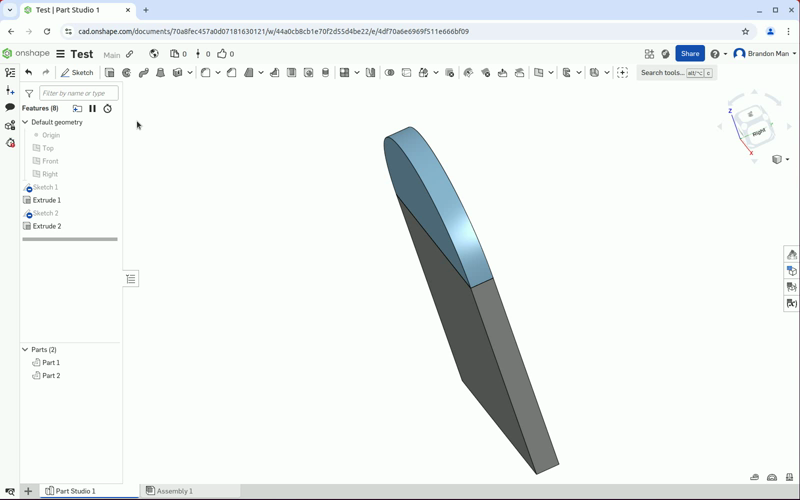
key(right, 2)
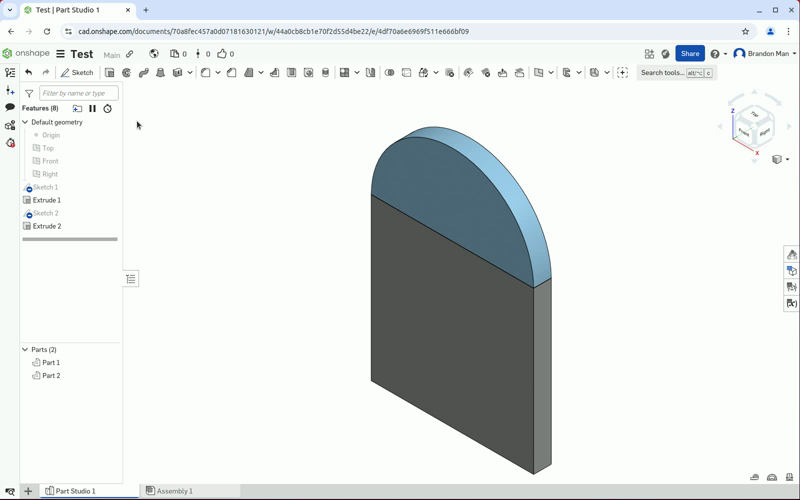
mouse_move(73, 189)
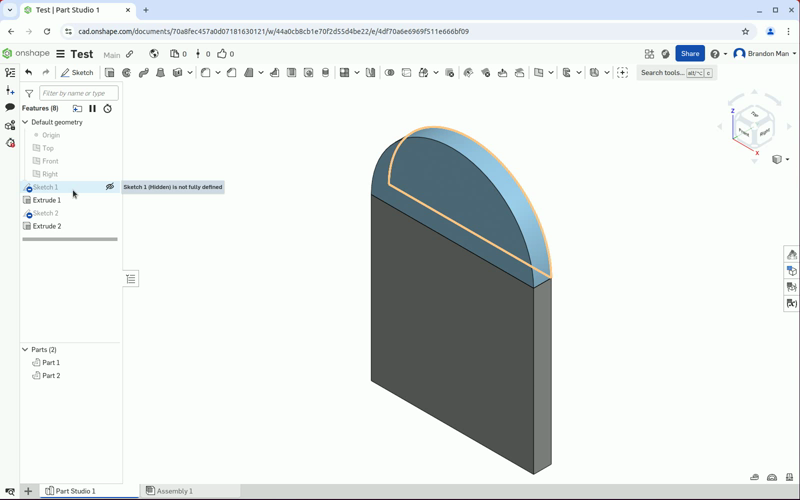
click(73, 189)